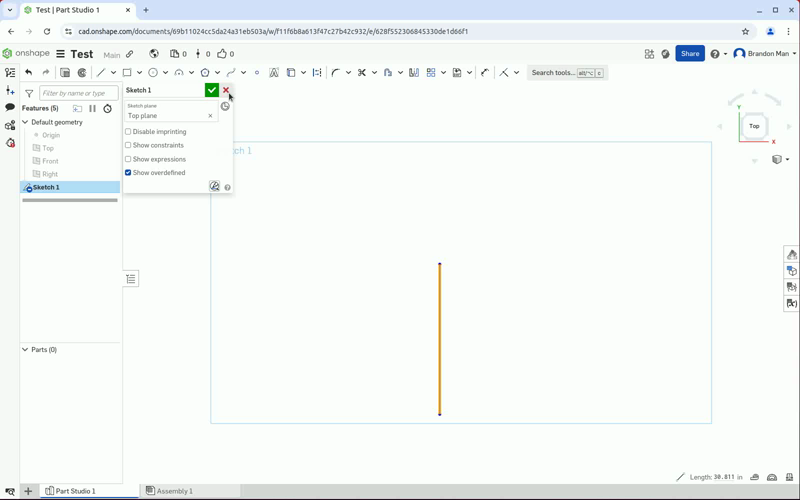
key(shift+h)
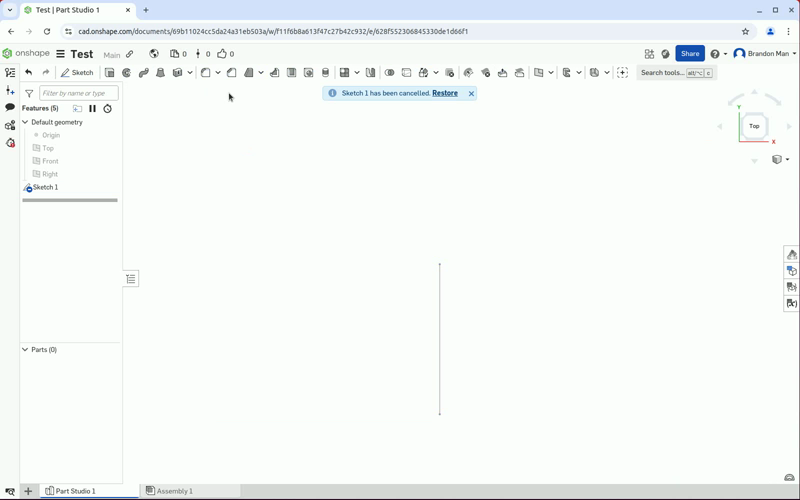
key(shift+s)
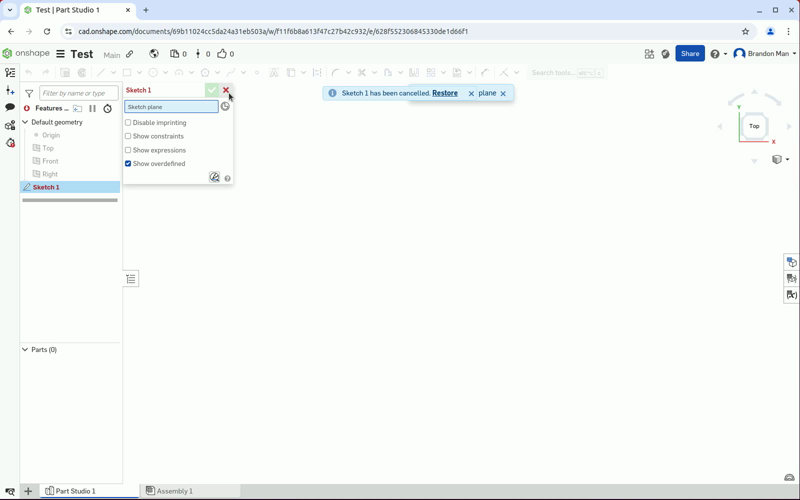
mouse_move(73, 150)
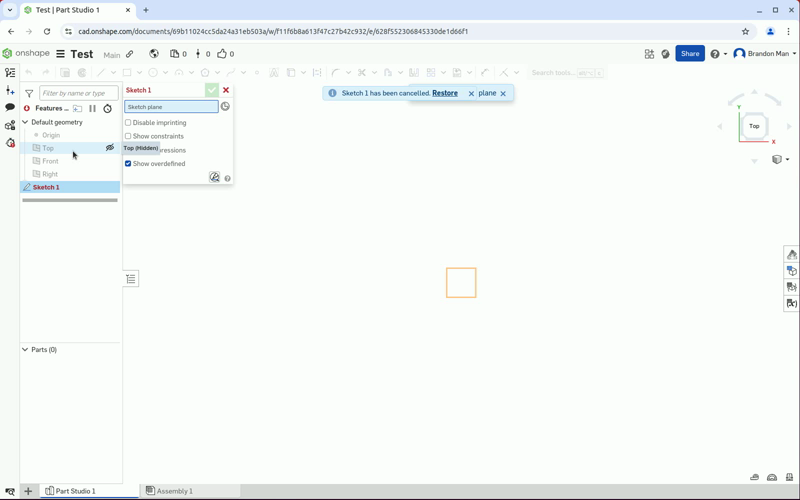
click(73, 150)
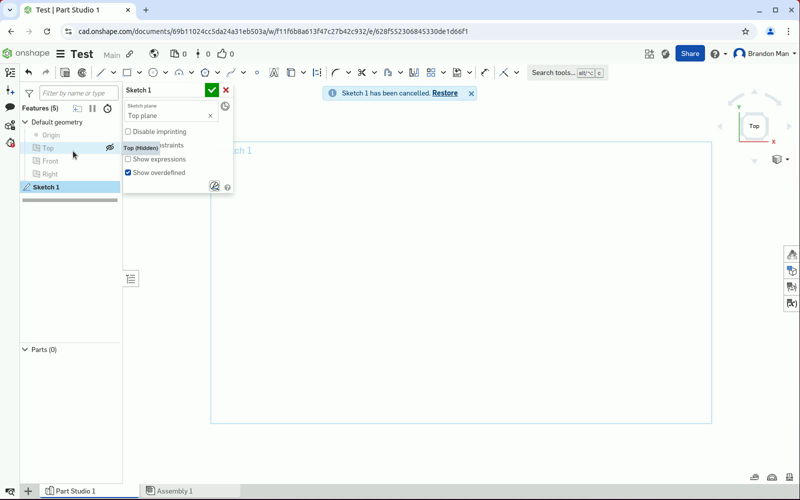
mouse_move(73, 352)
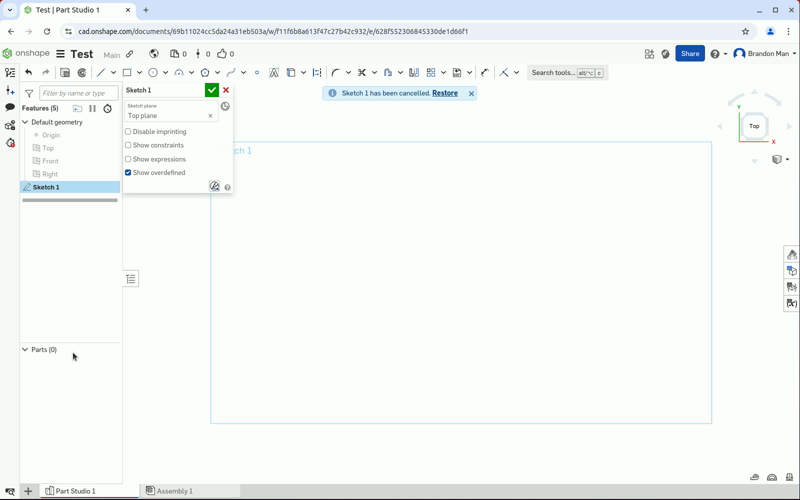
key(y)
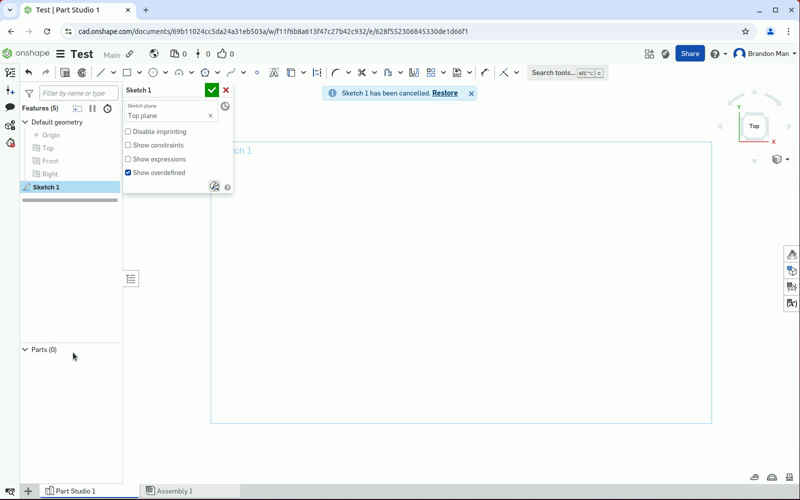
key(l)
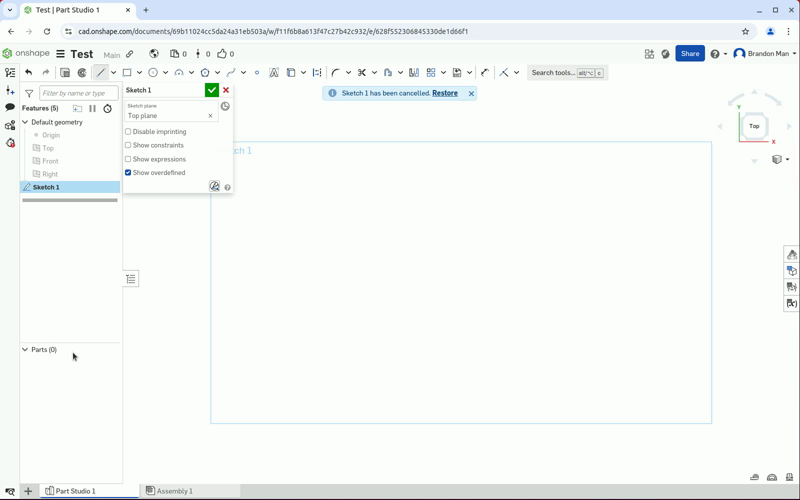
key_down(shift)
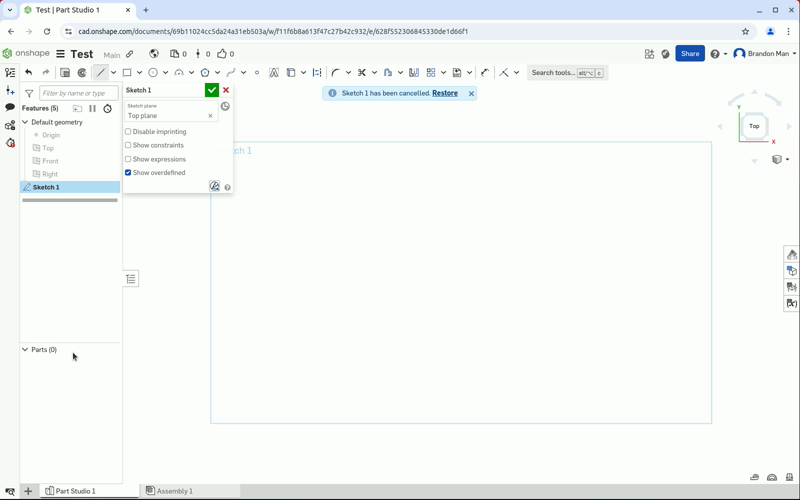
mouse_move(460, 282)
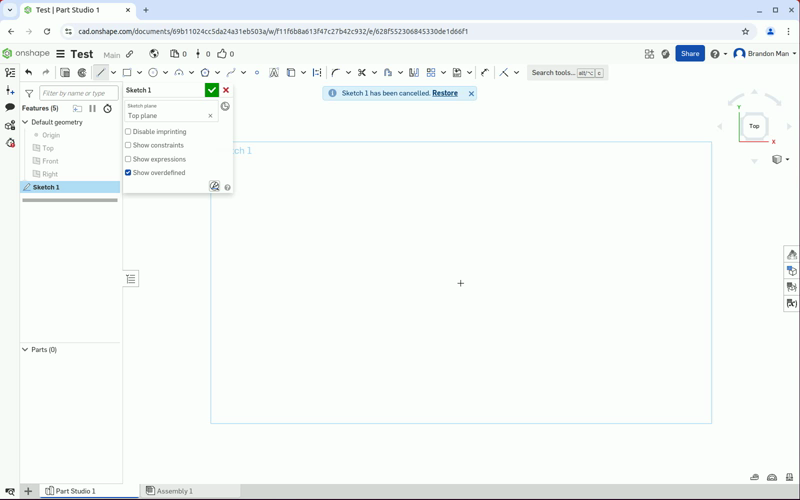
click(460, 282)
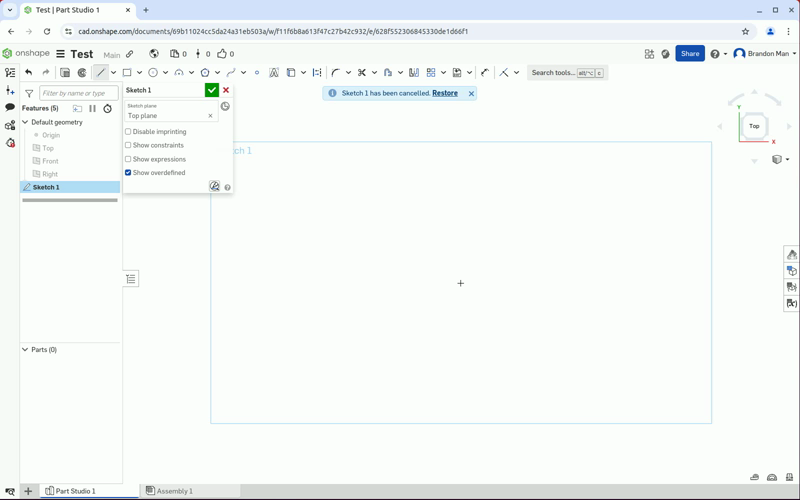
key_up(shift)
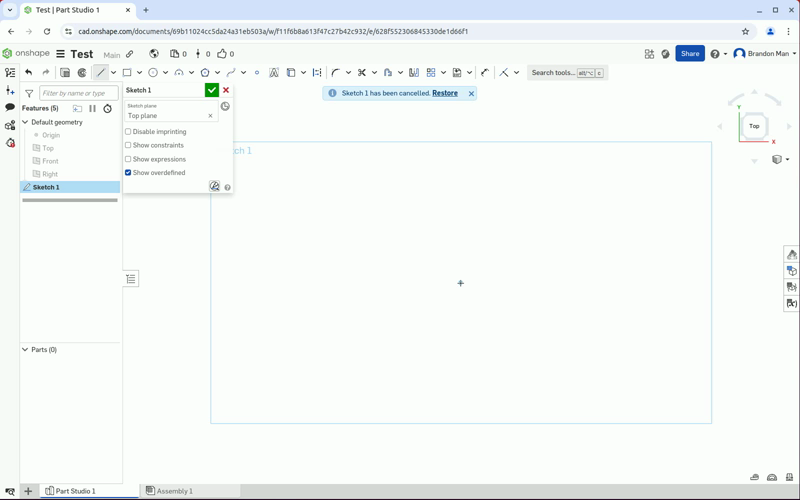
key_down(shift)
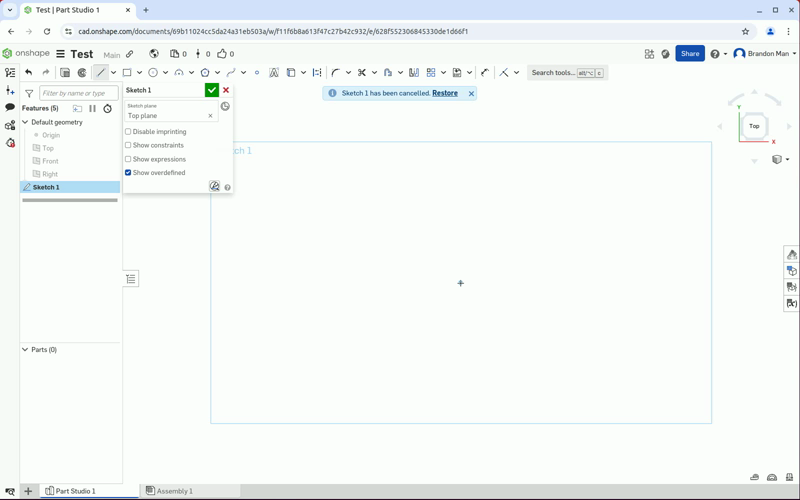
mouse_move(535, 282)
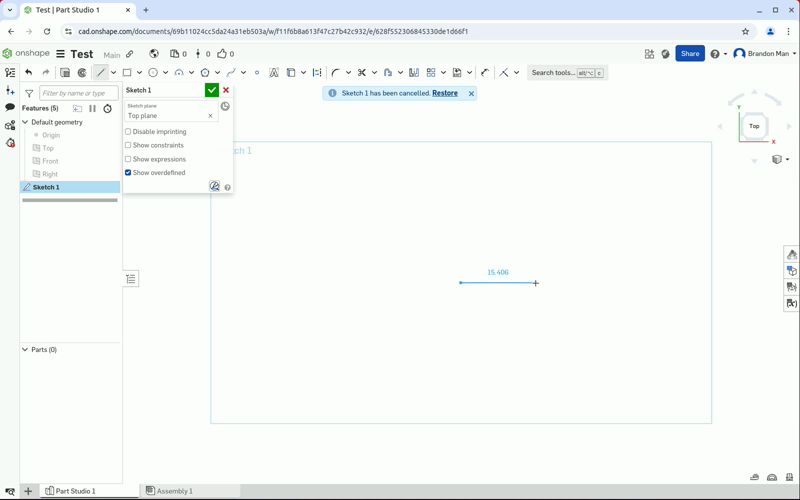
click(535, 282)
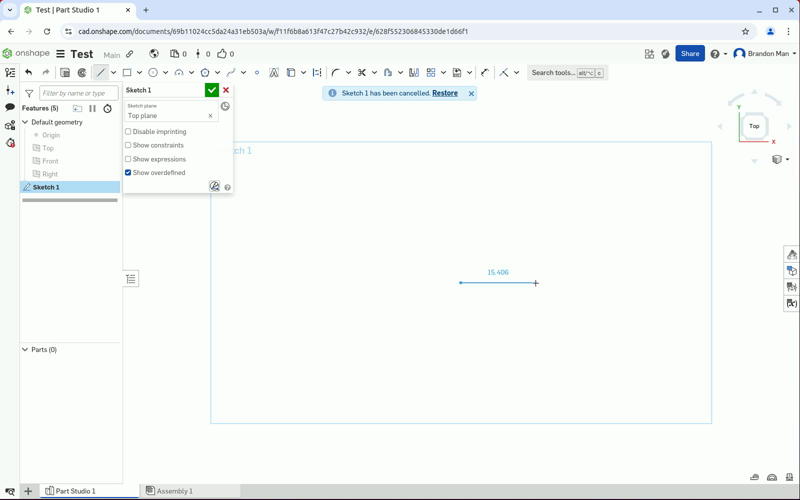
key_up(shift)
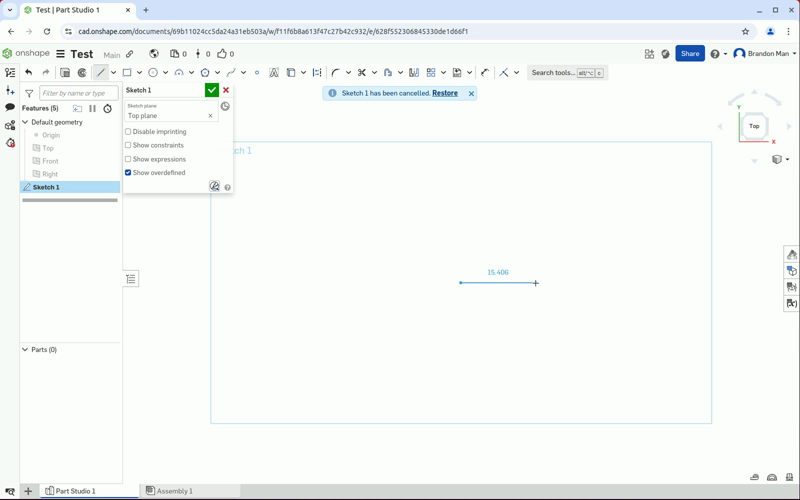
key_down(shift)
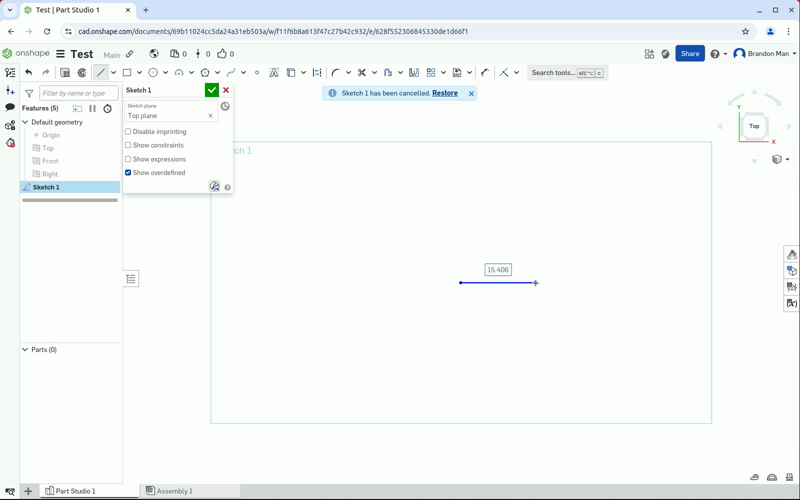
mouse_move(535, 170)
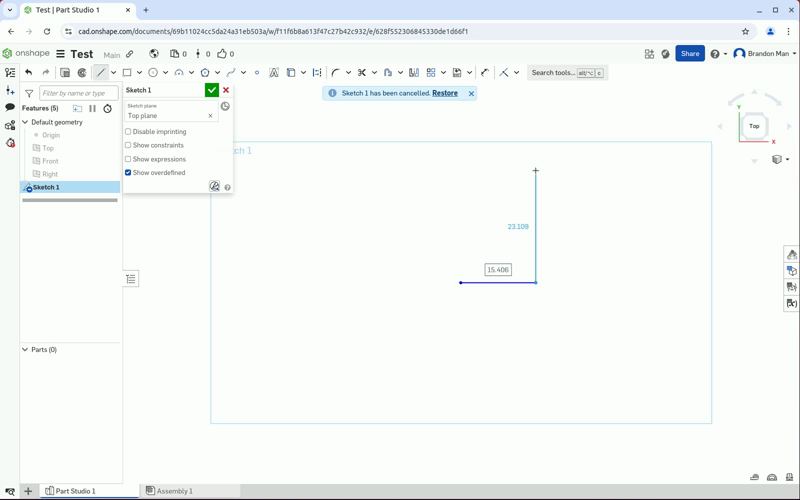
click(535, 170)
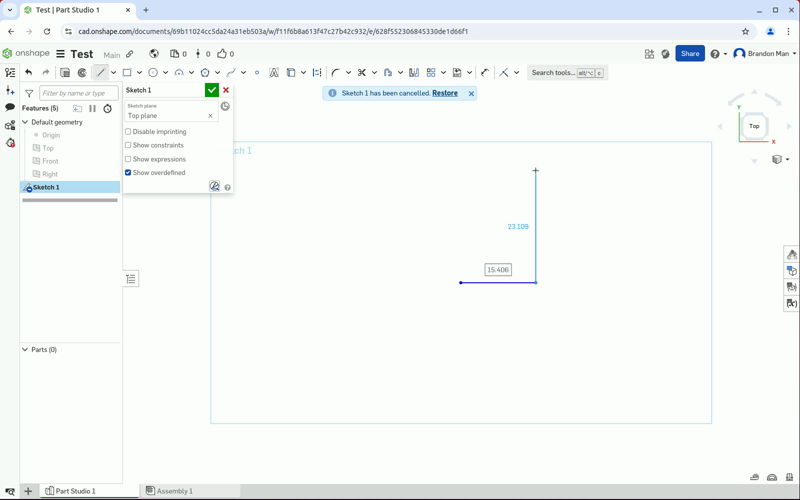
key_up(shift)
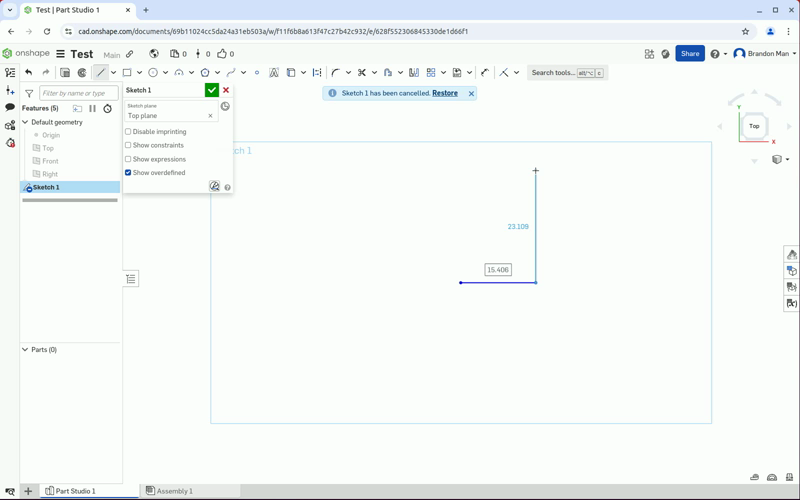
key_down(shift)
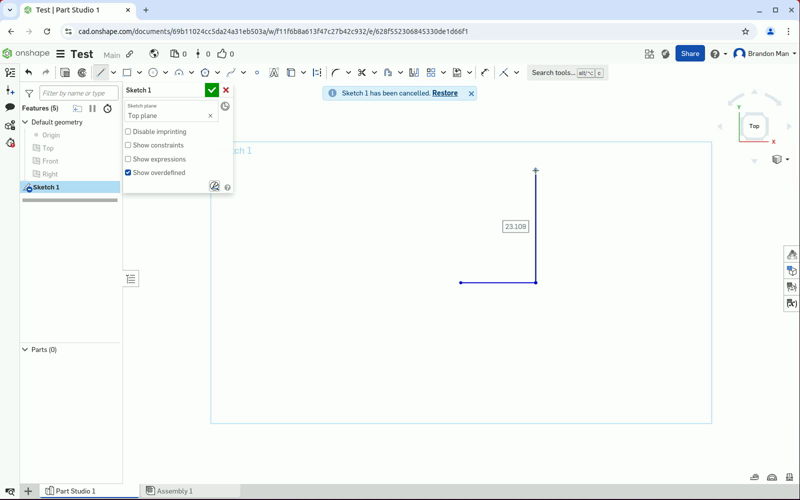
mouse_move(460, 170)
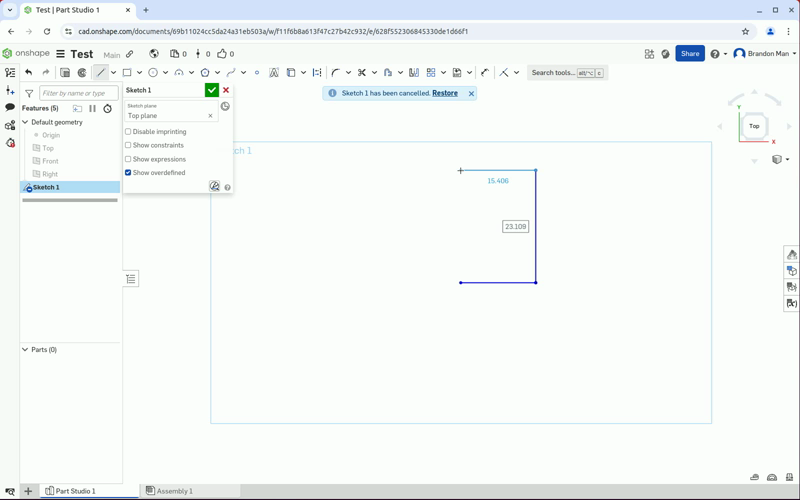
click(460, 170)
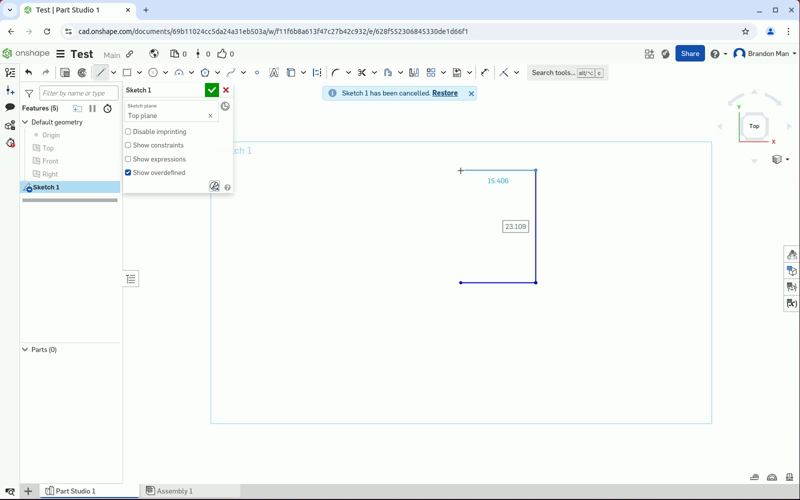
key_up(shift)
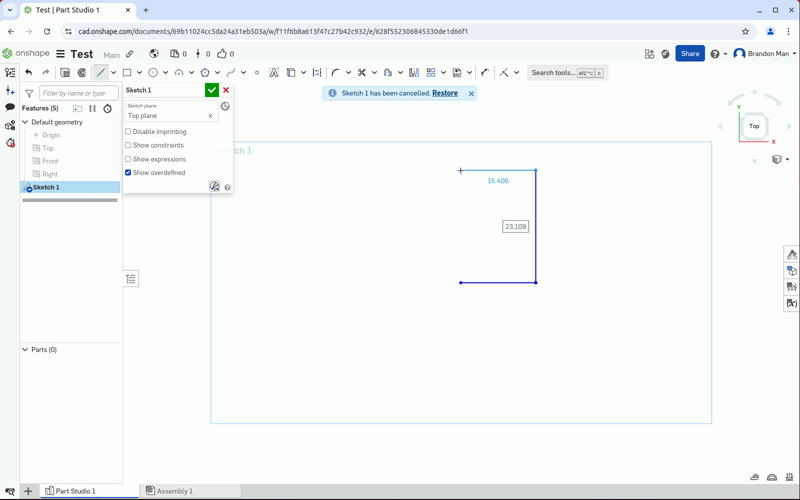
key_down(shift)
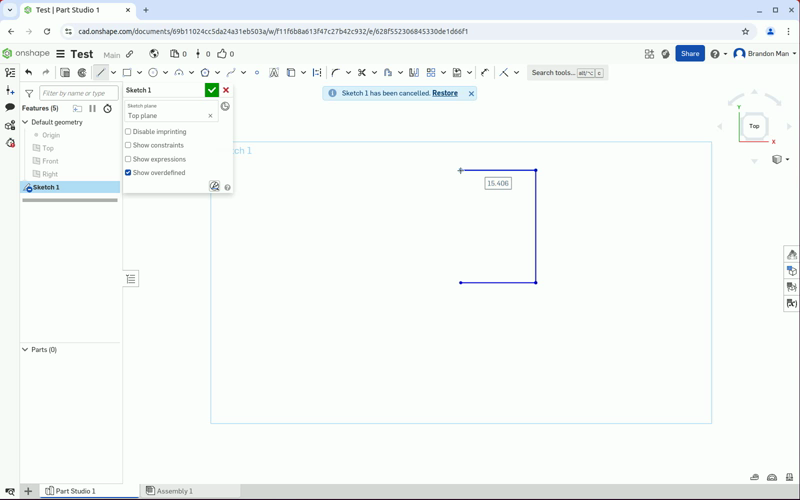
mouse_move(460, 282)
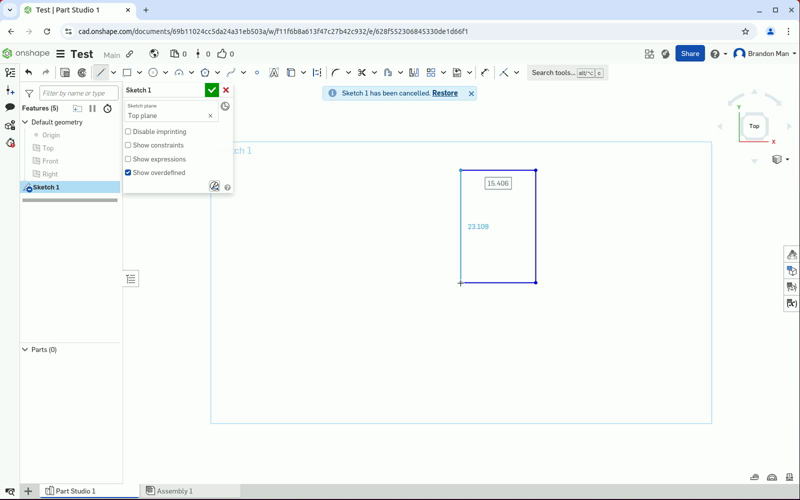
key_up(shift)
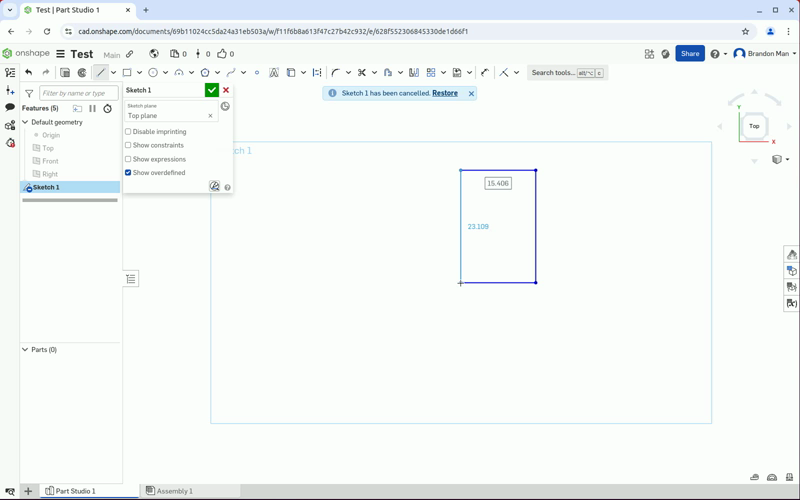
click(460, 282)
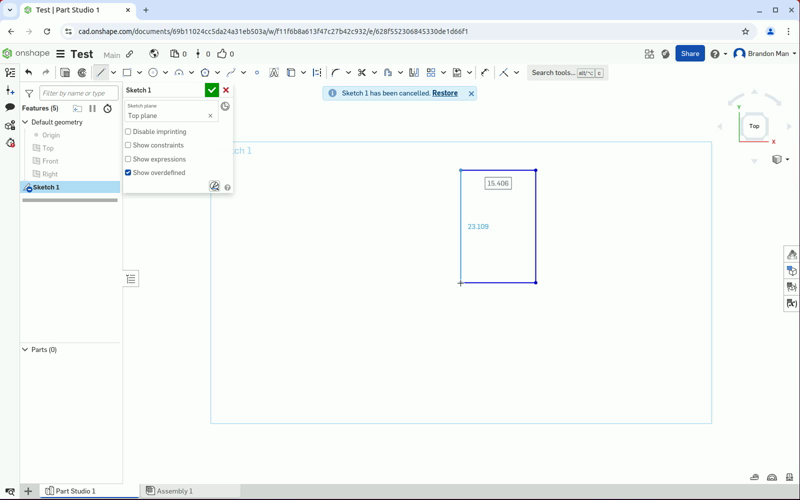
key(esc)
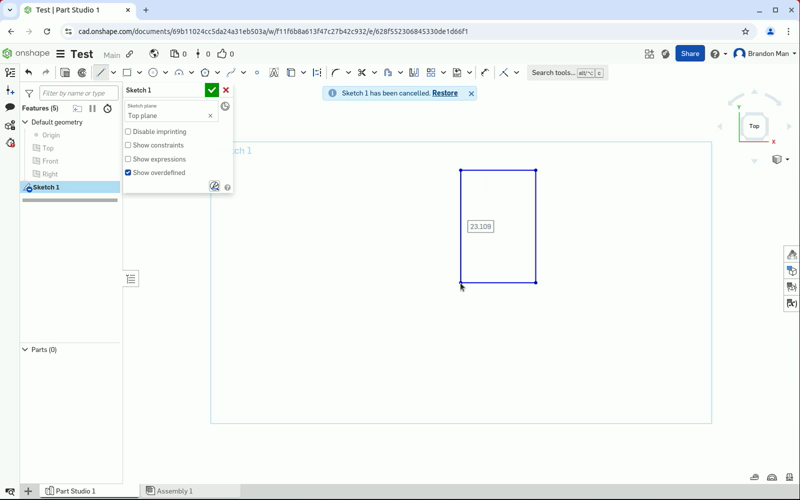
mouse_move(494, 178)
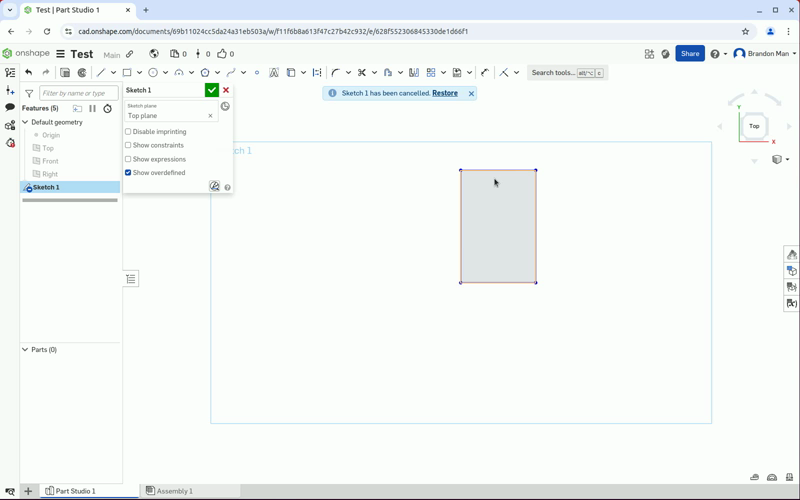
click(494, 178)
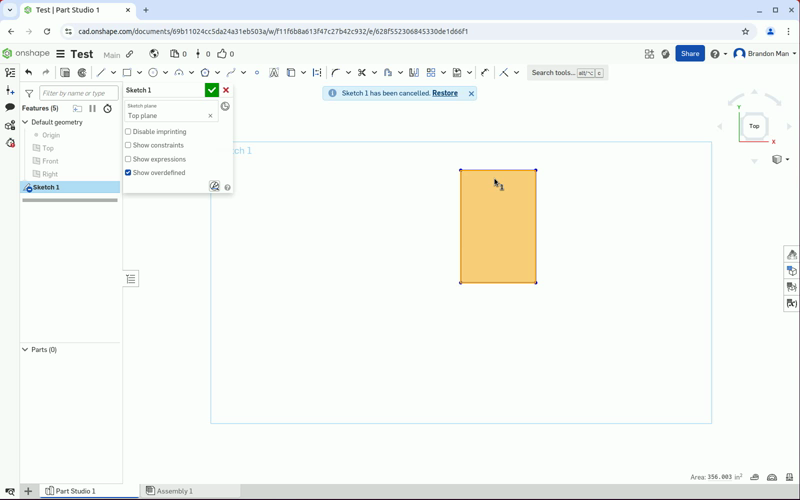
mouse_move(73, 352)
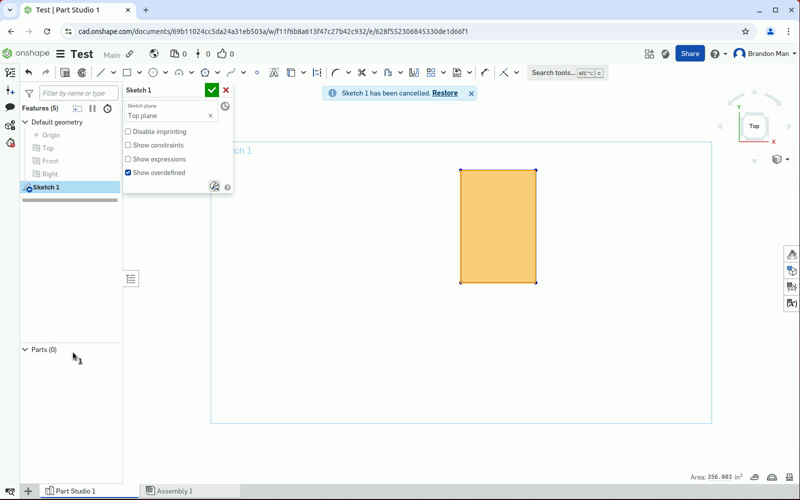
key(shift+y)
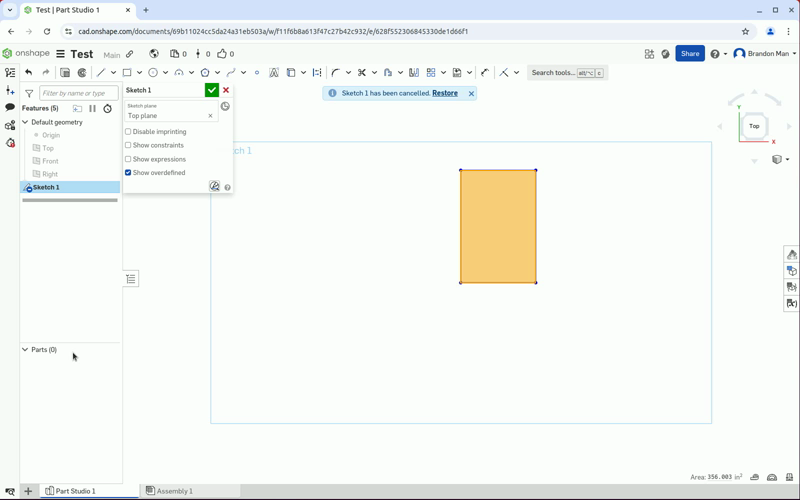
key(shift+e)
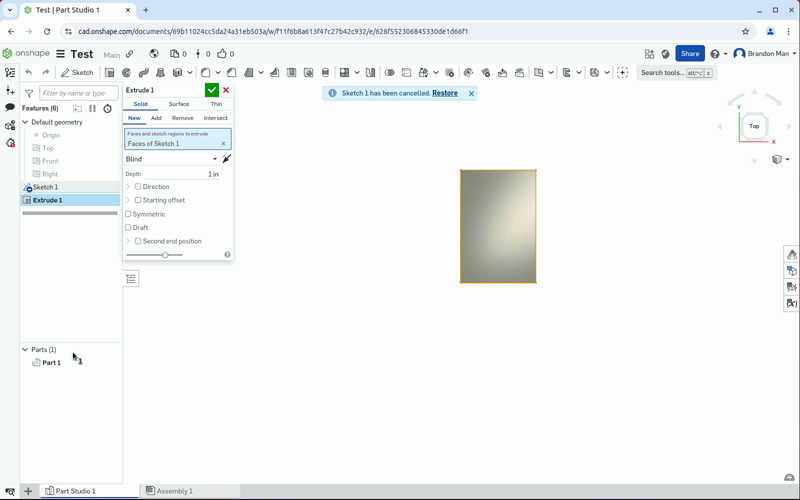
mouse_move(143, 106)
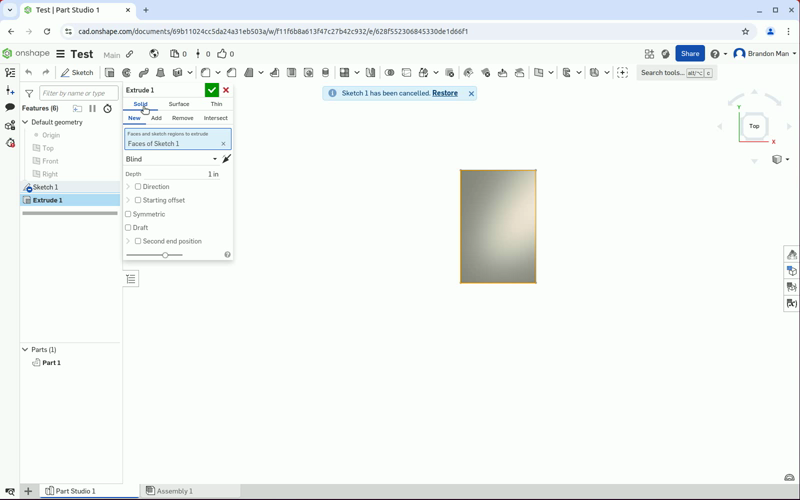
click(143, 106)
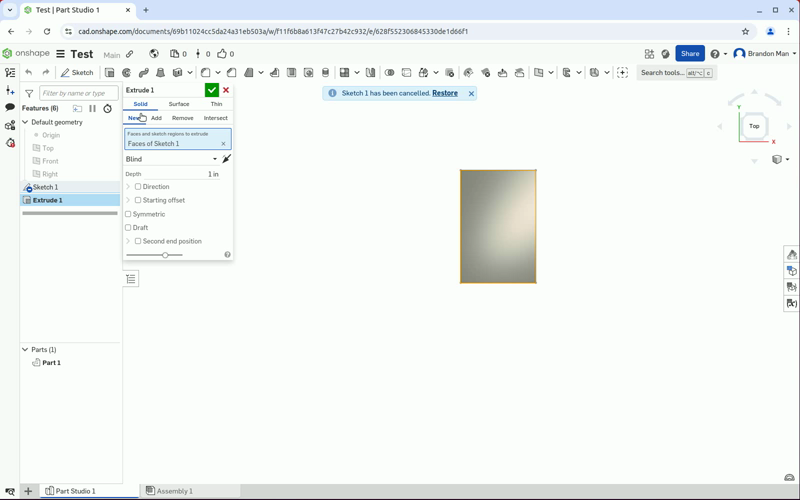
mouse_move(137, 120)
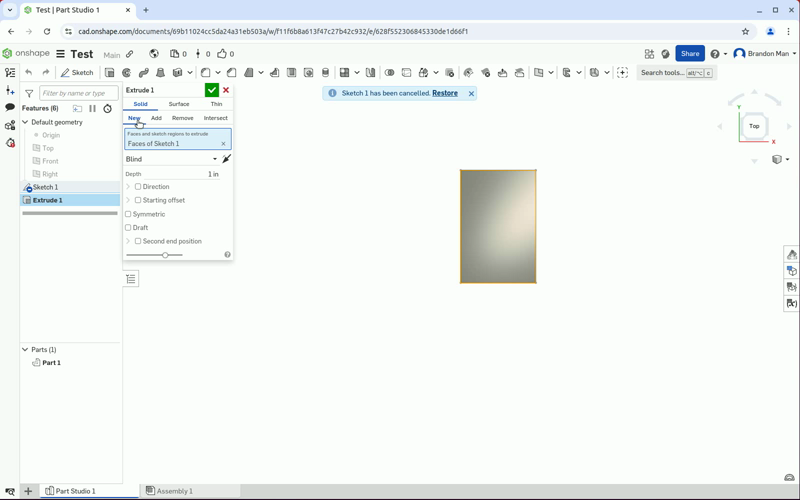
click(137, 120)
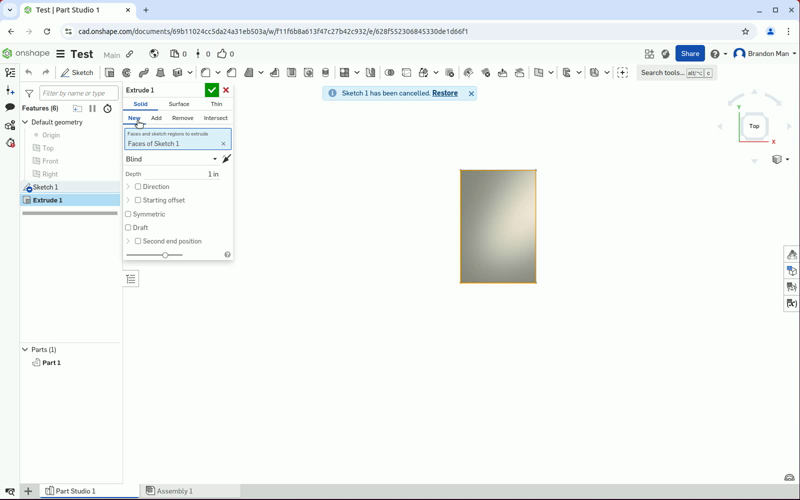
key(tab, 4)
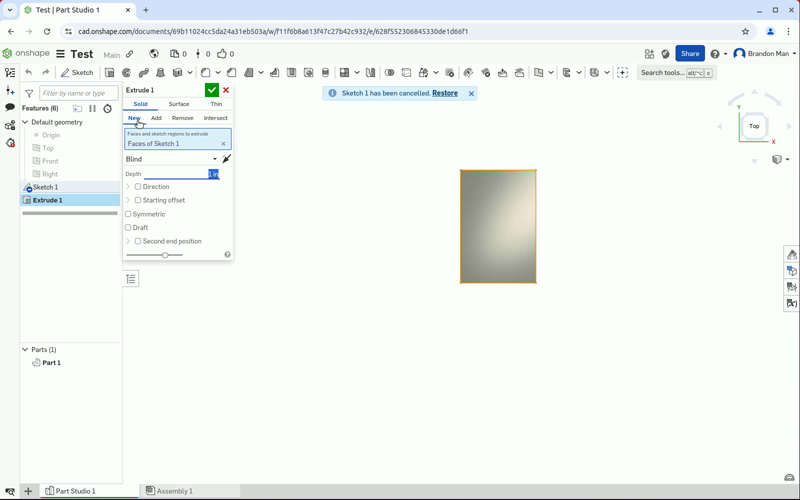
text(9.147)
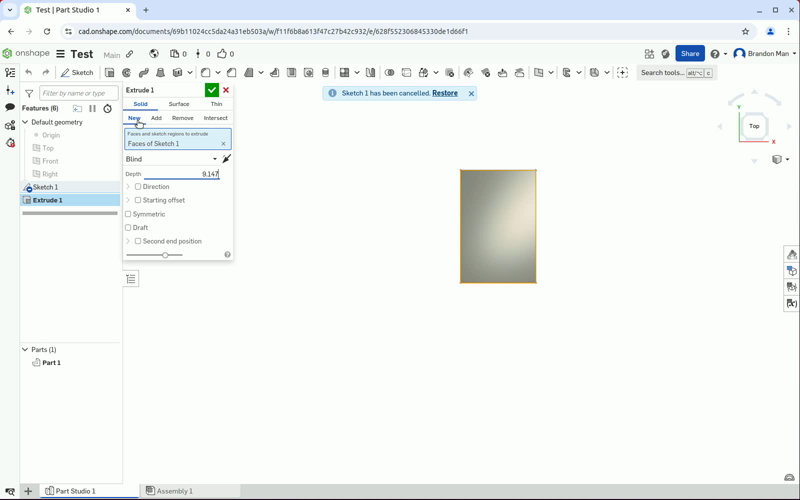
key(enter)
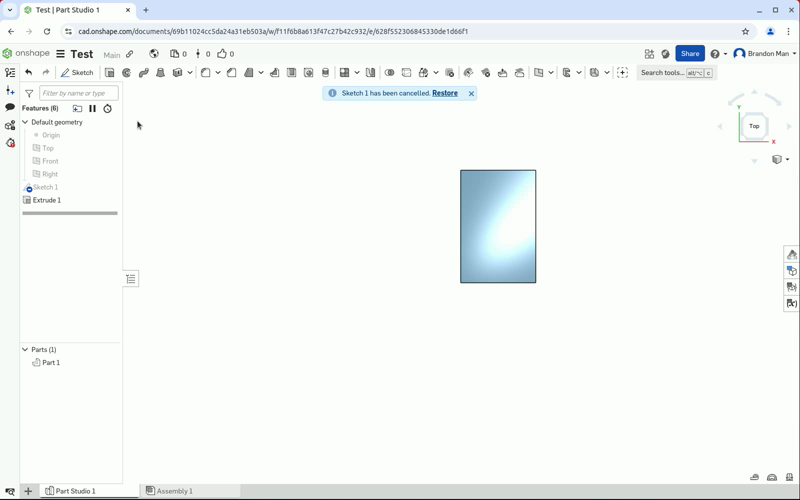
key(shift+h)
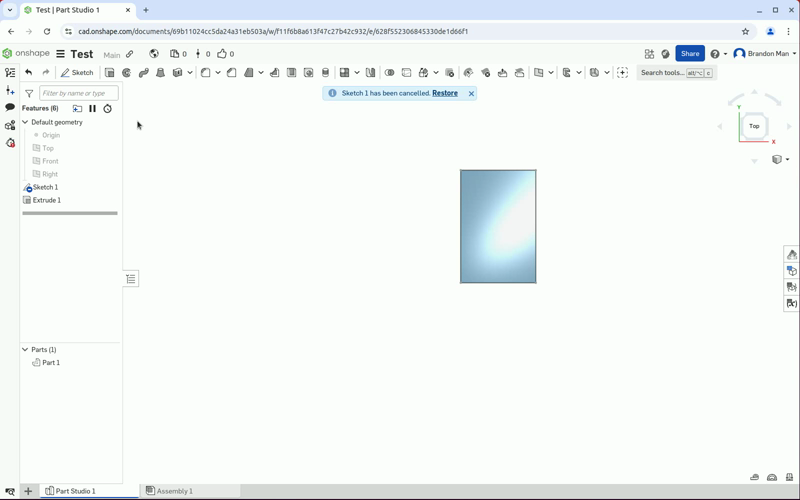
key(shift+h)
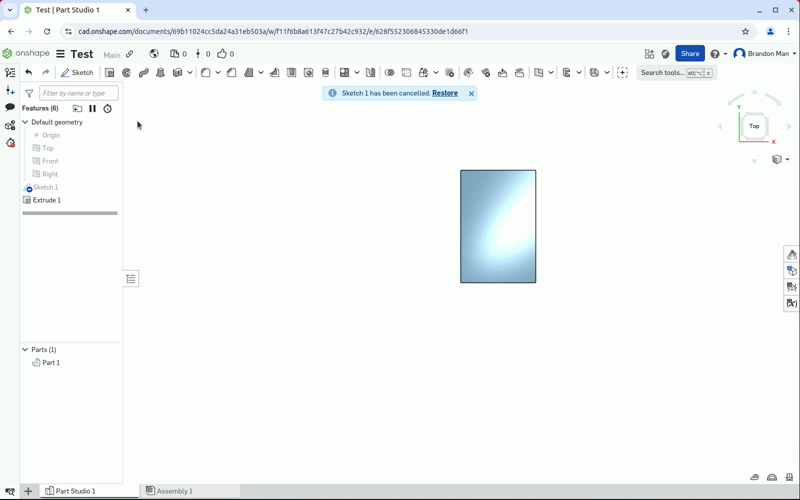
mouse_move(73, 189)
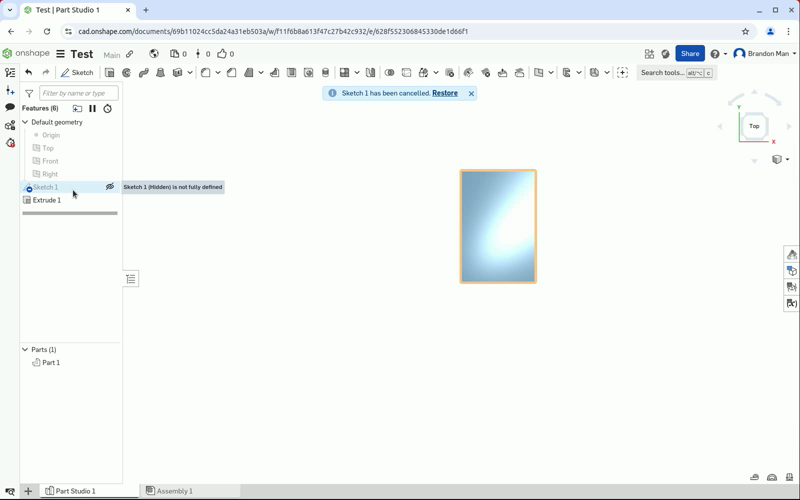
click(73, 189)
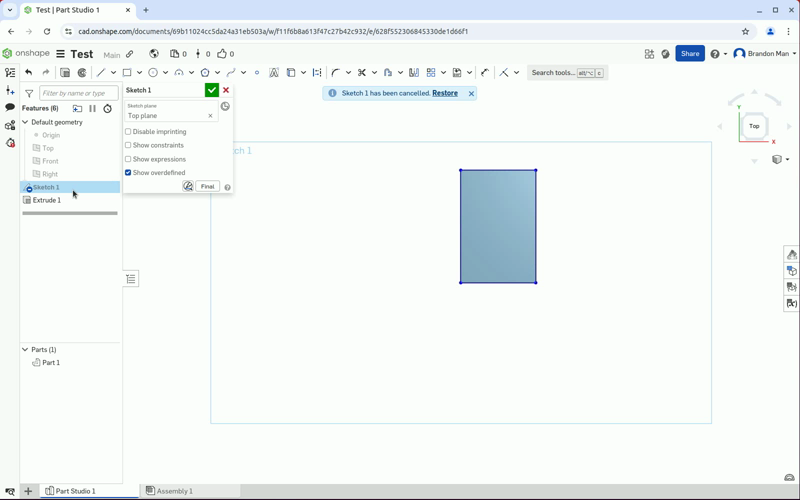
mouse_move(229, 92)
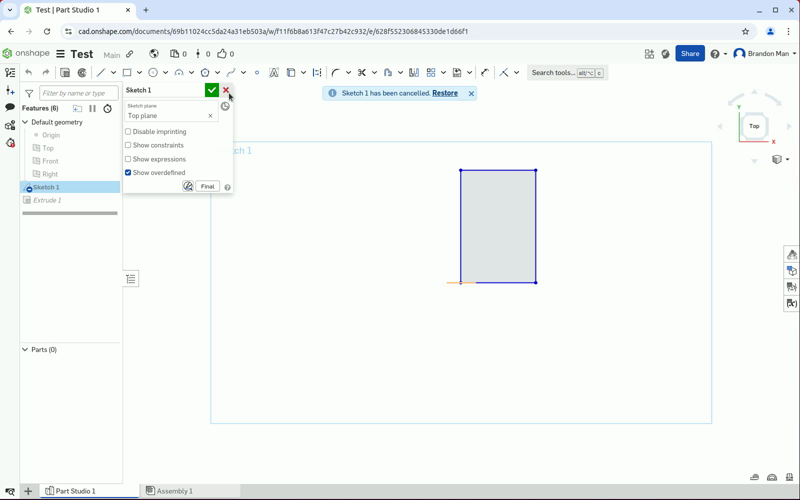
click(229, 92)
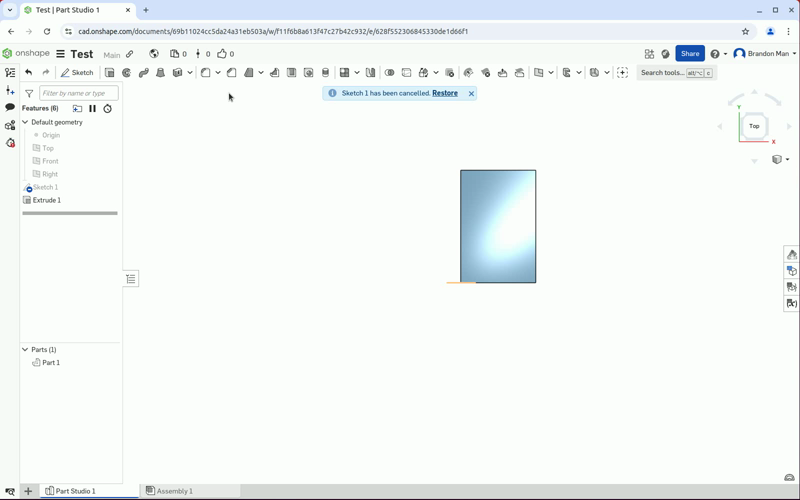
mouse_move(541, 75)
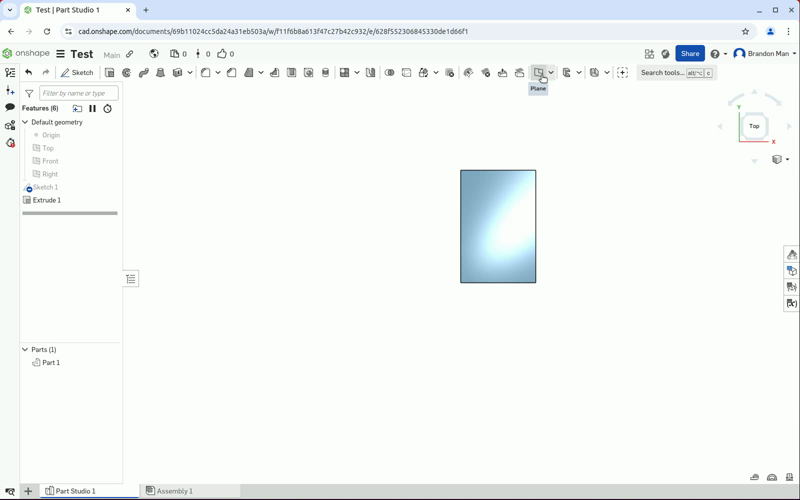
click(541, 75)
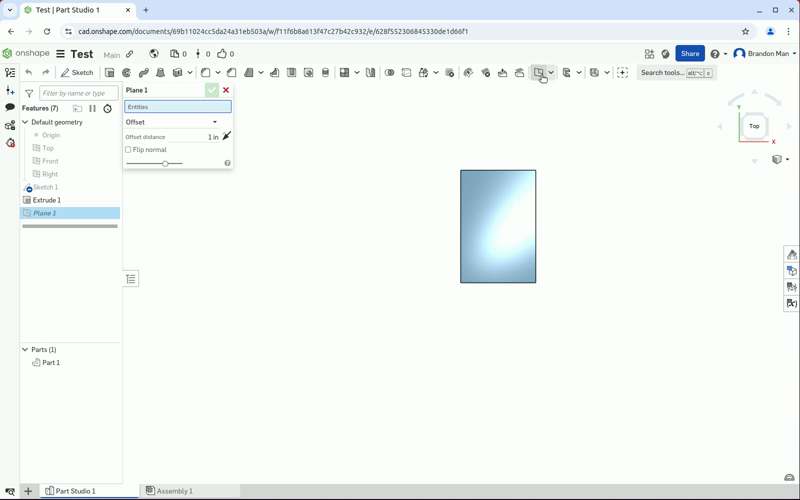
mouse_move(73, 150)
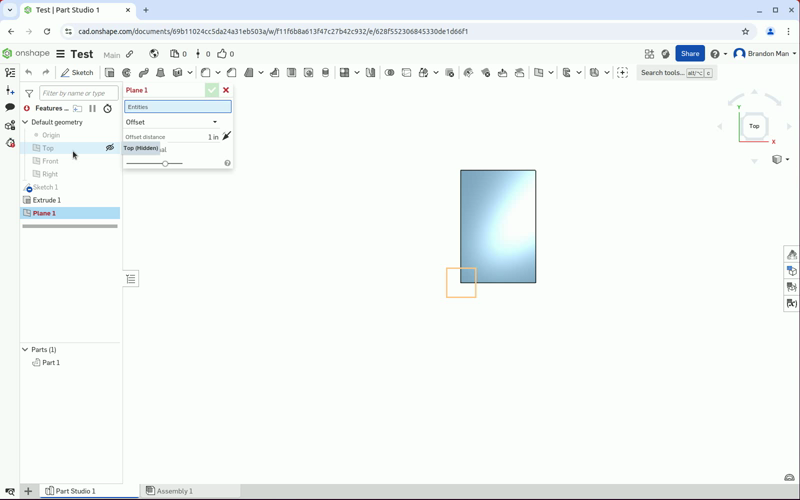
click(73, 150)
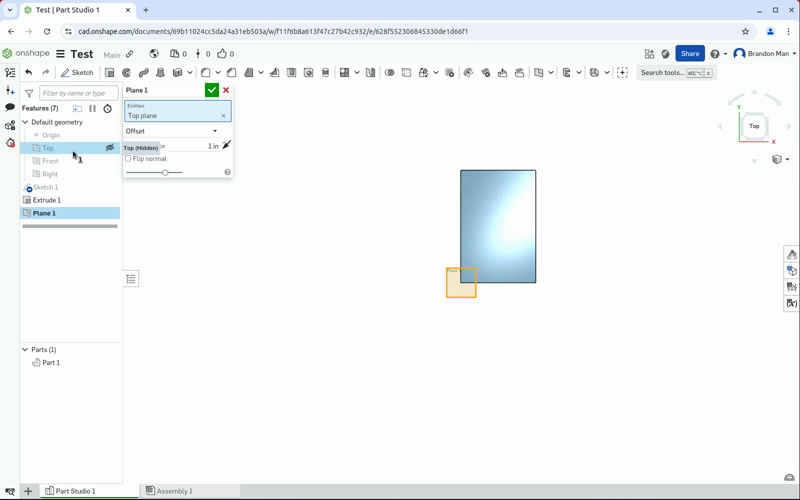
key(tab, 2)
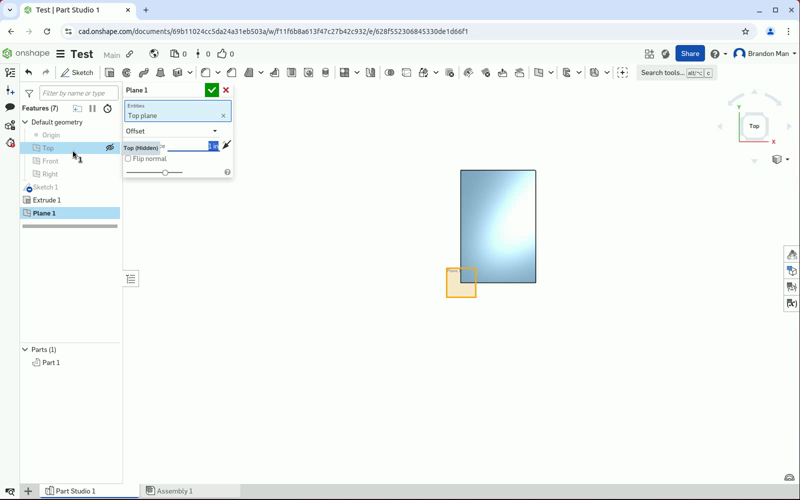
text(9.151)
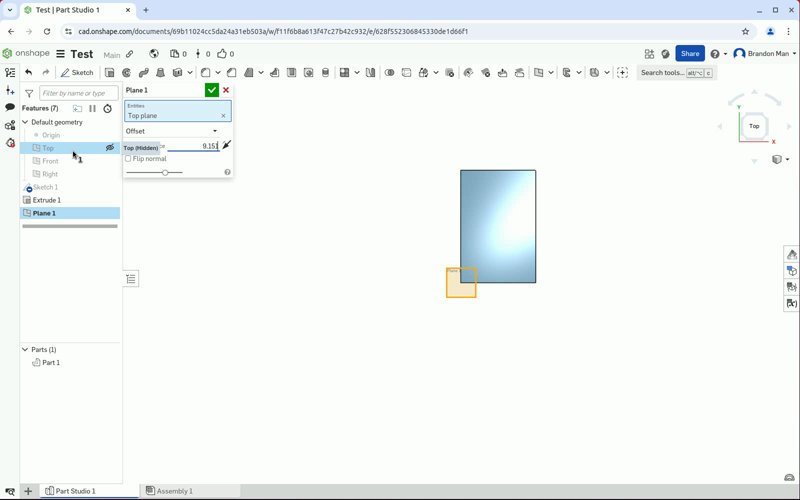
key(enter, 2)
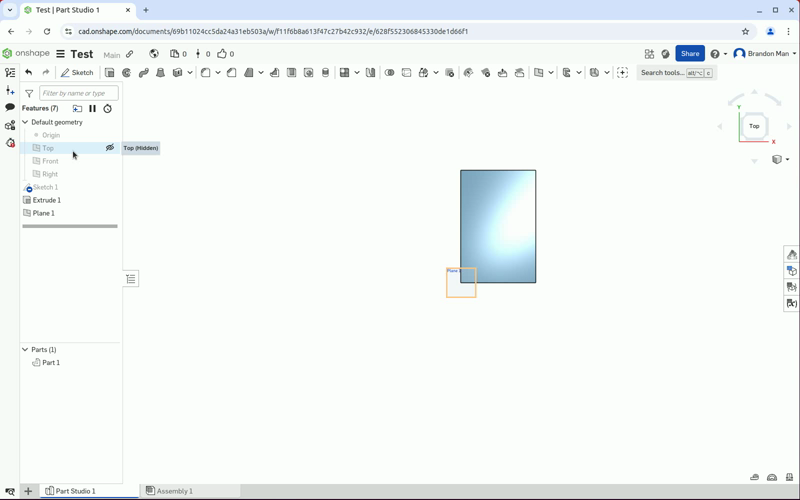
key(shift+s)
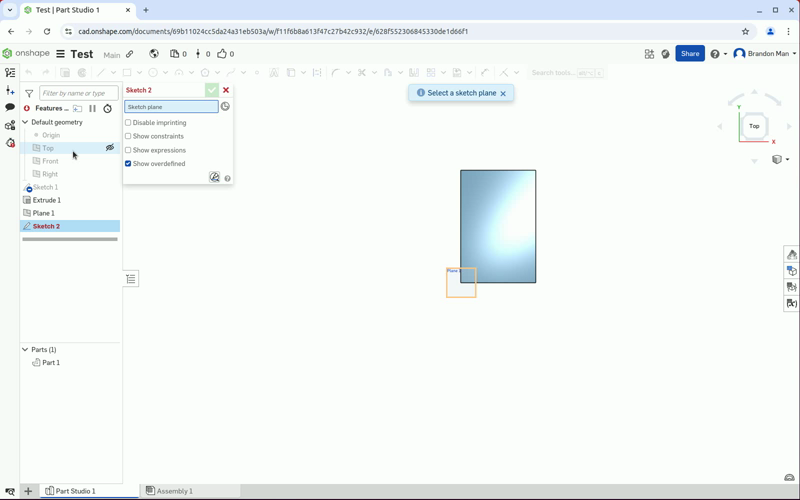
mouse_move(73, 215)
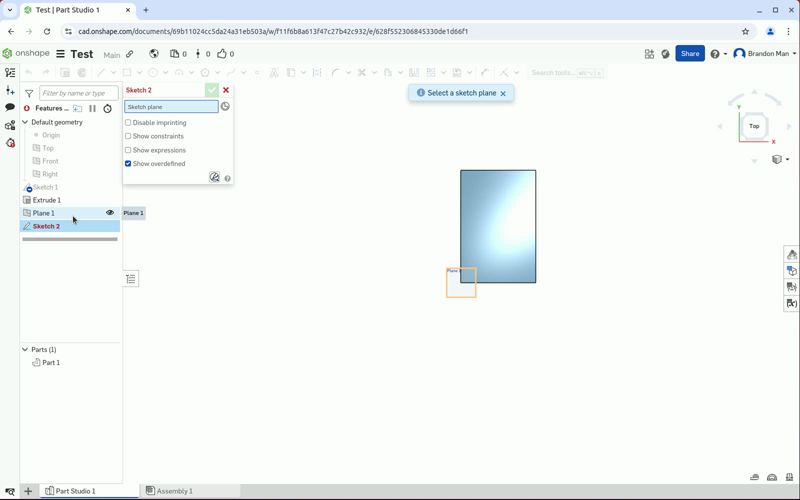
click(73, 215)
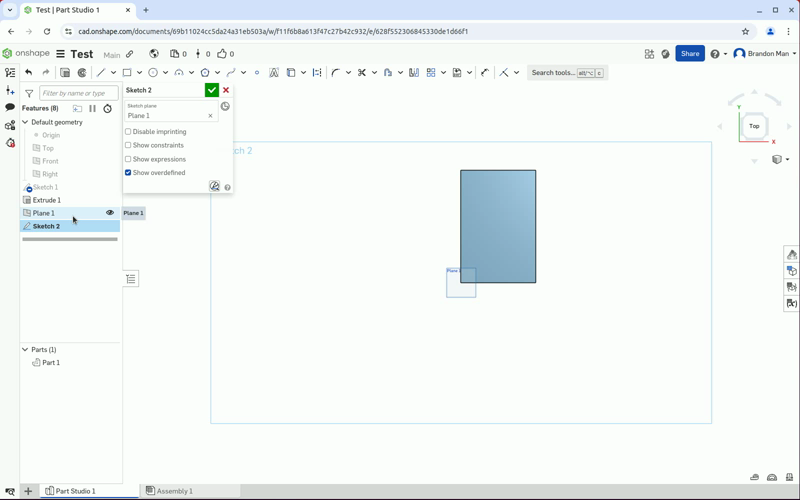
mouse_move(73, 352)
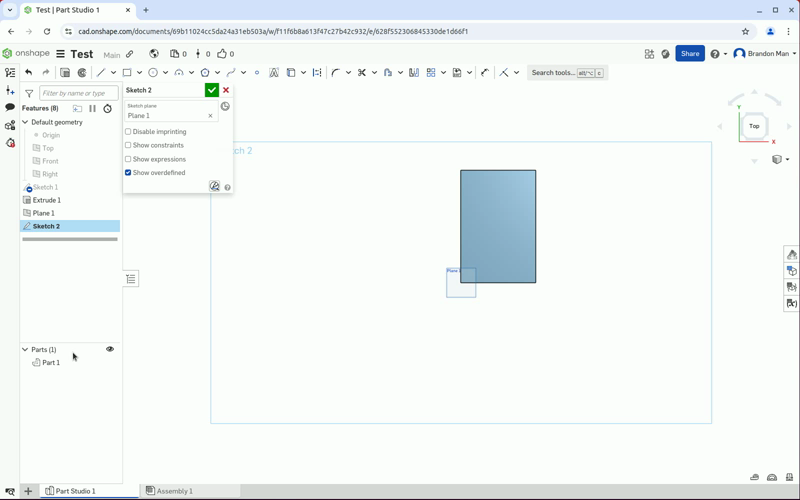
key(y)
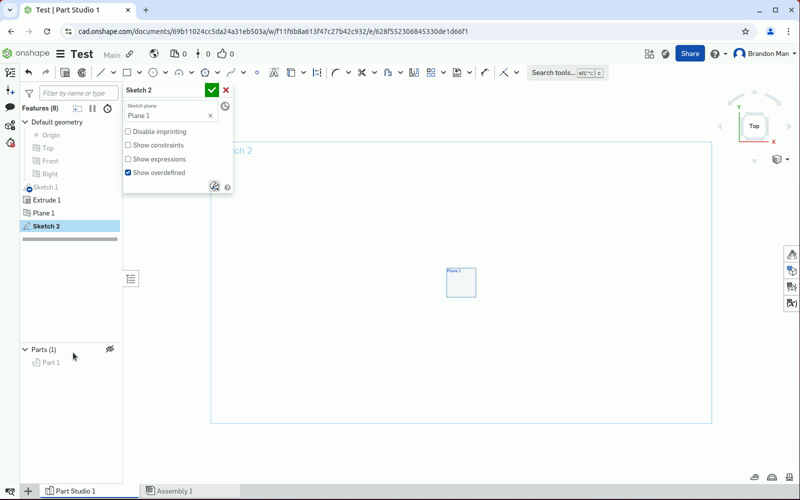
key(l)
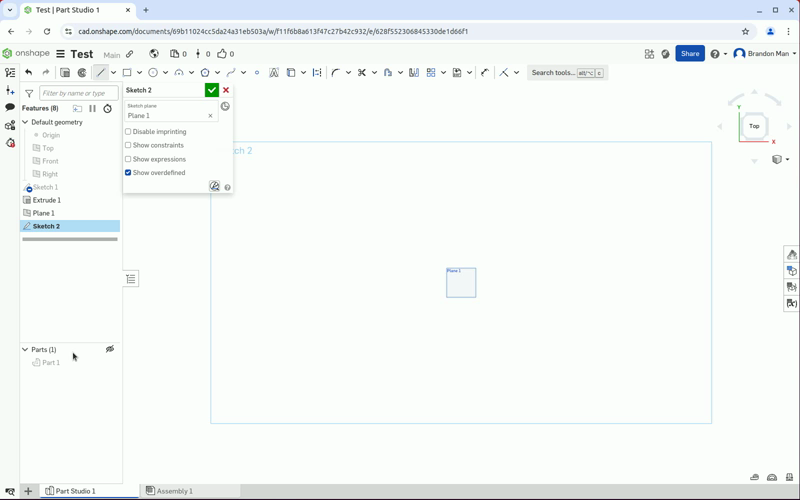
key_down(shift)
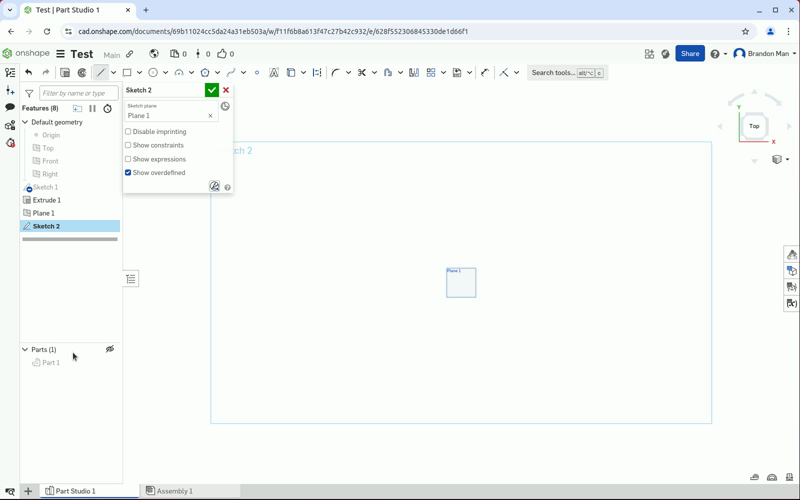
mouse_move(460, 282)
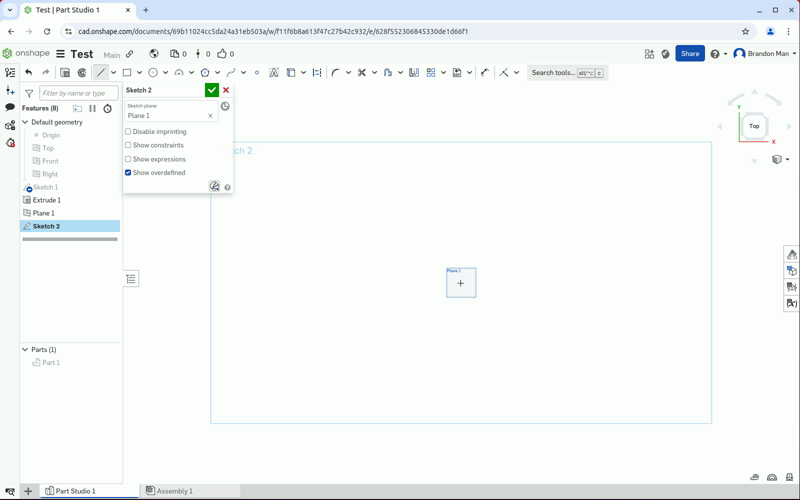
click(460, 282)
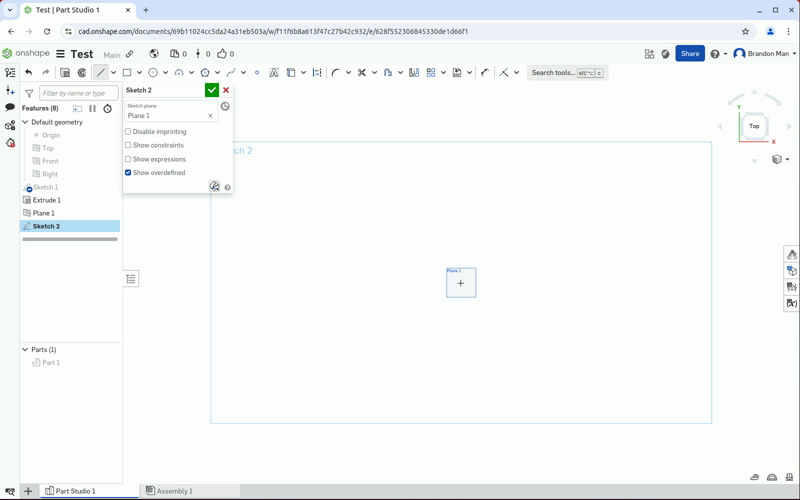
key_up(shift)
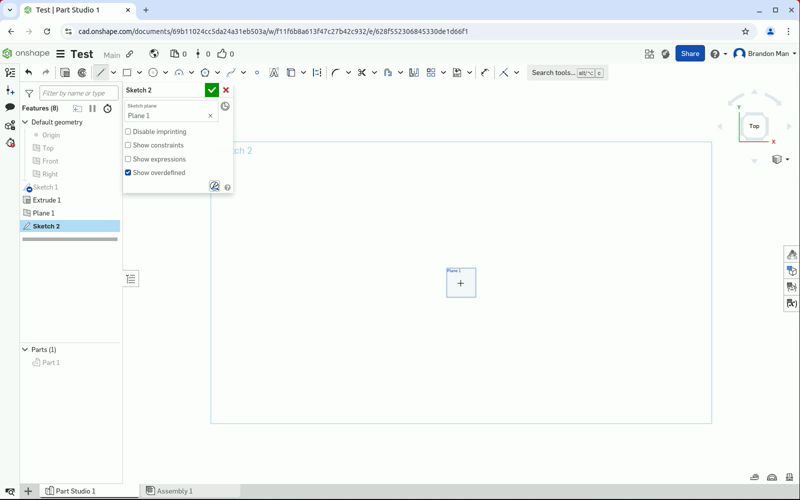
key_down(shift)
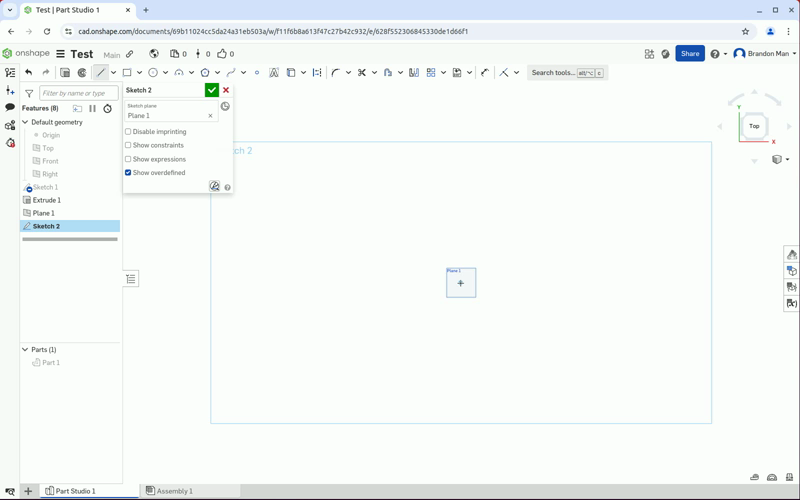
mouse_move(490, 282)
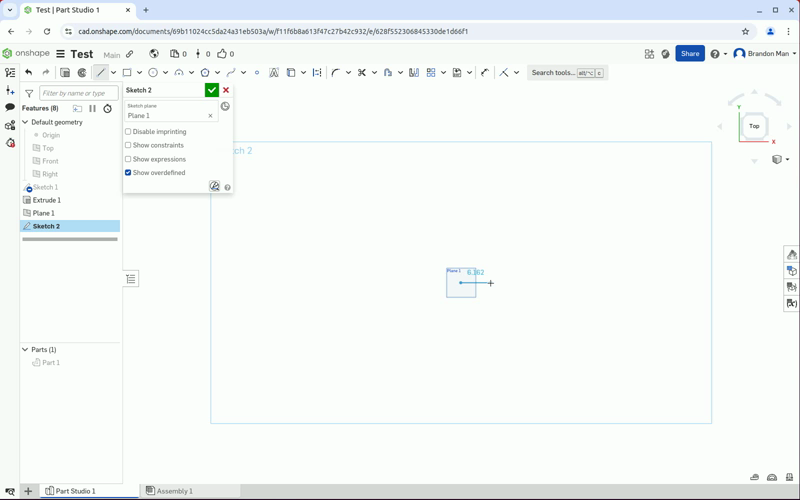
mouse_move(483, 282)
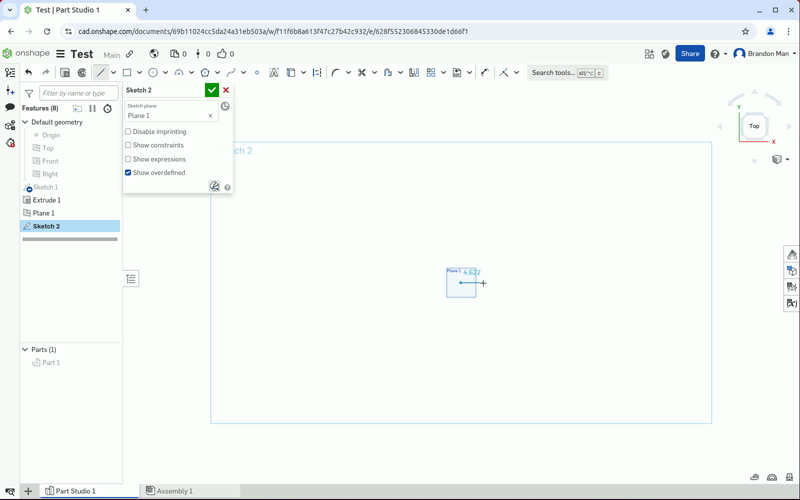
click(483, 282)
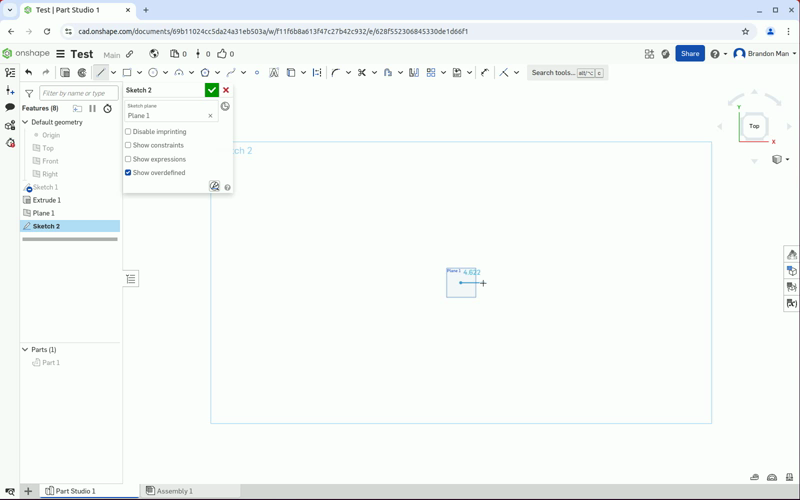
key_up(shift)
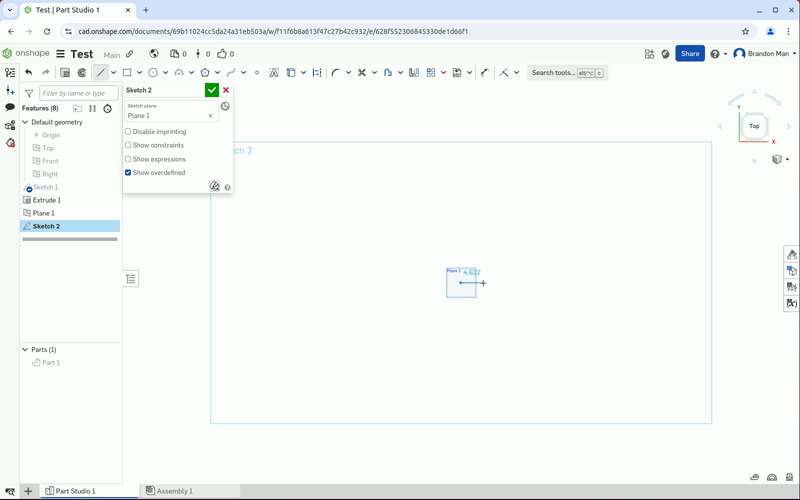
key_down(shift)
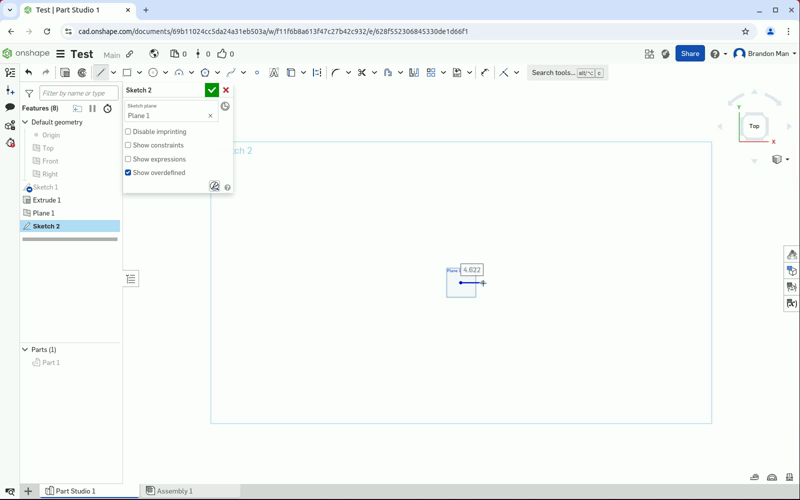
mouse_move(483, 170)
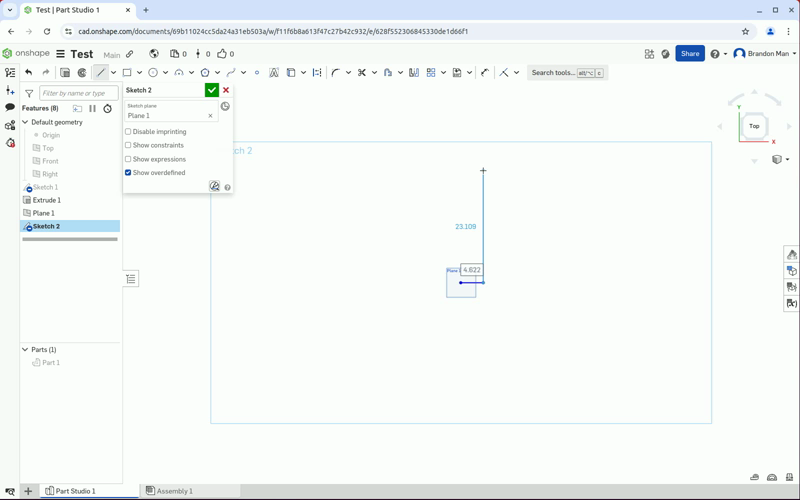
click(483, 170)
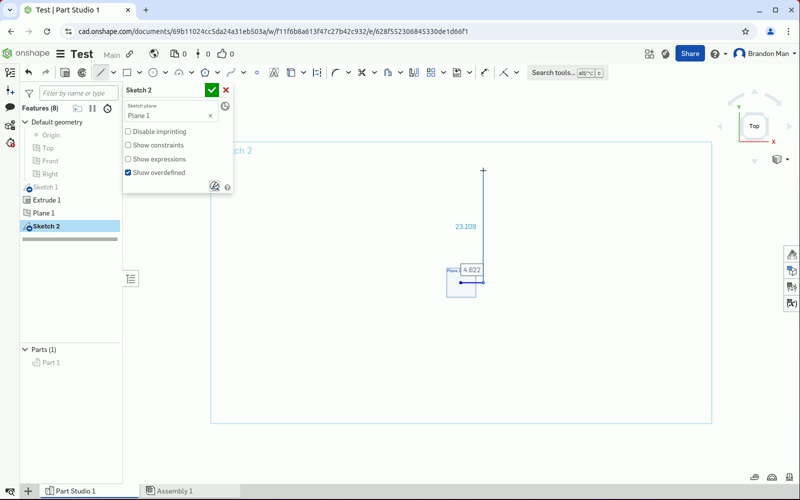
key_up(shift)
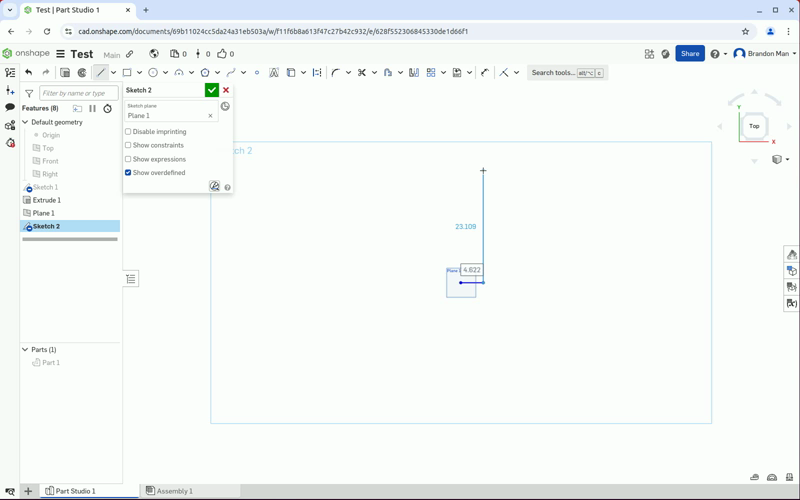
key_down(shift)
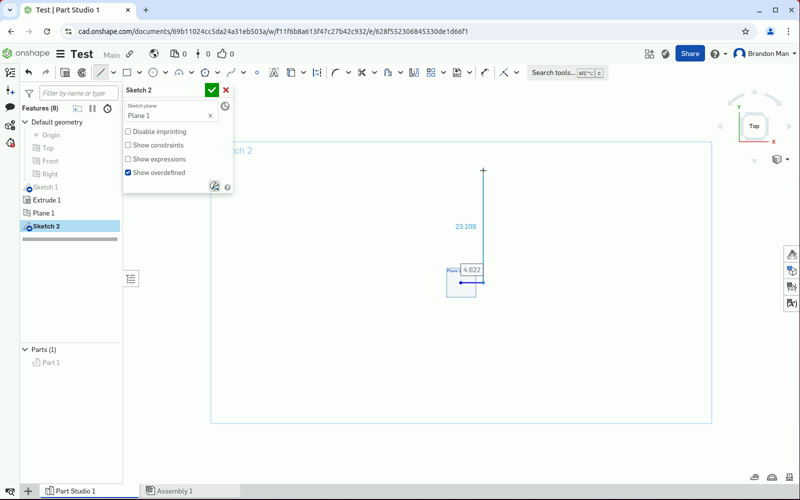
mouse_move(513, 170)
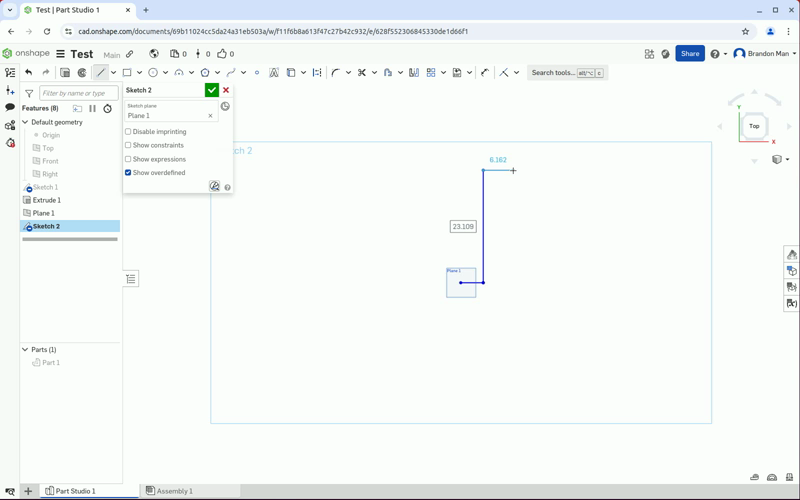
mouse_move(460, 170)
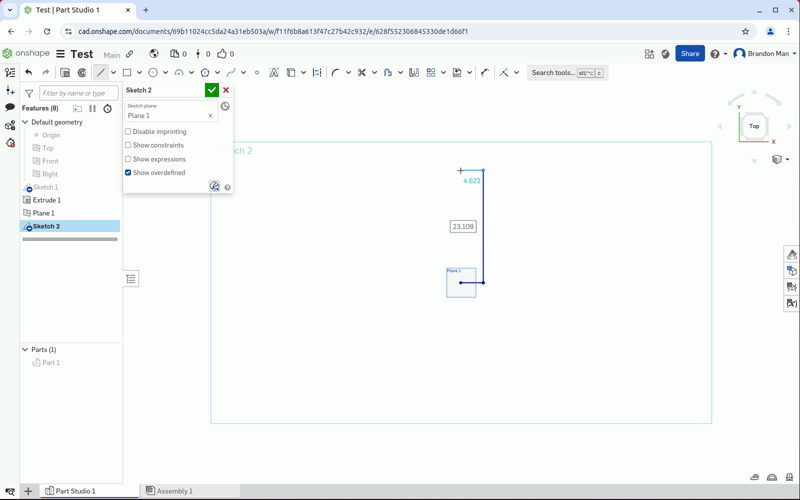
click(460, 170)
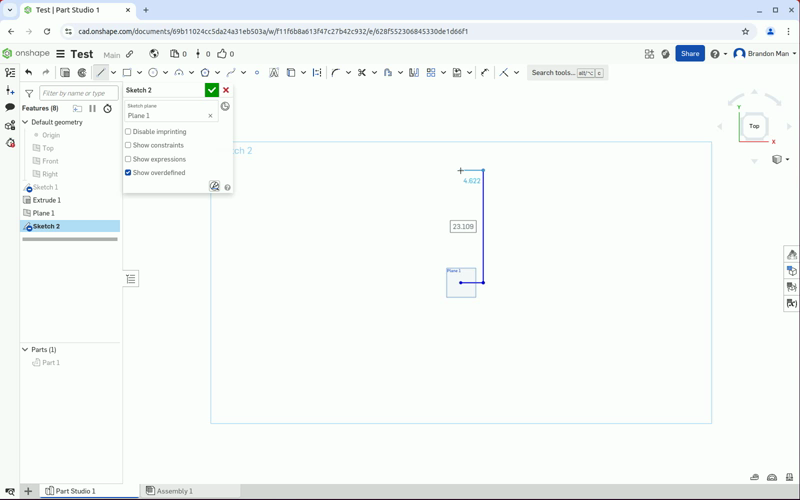
key_up(shift)
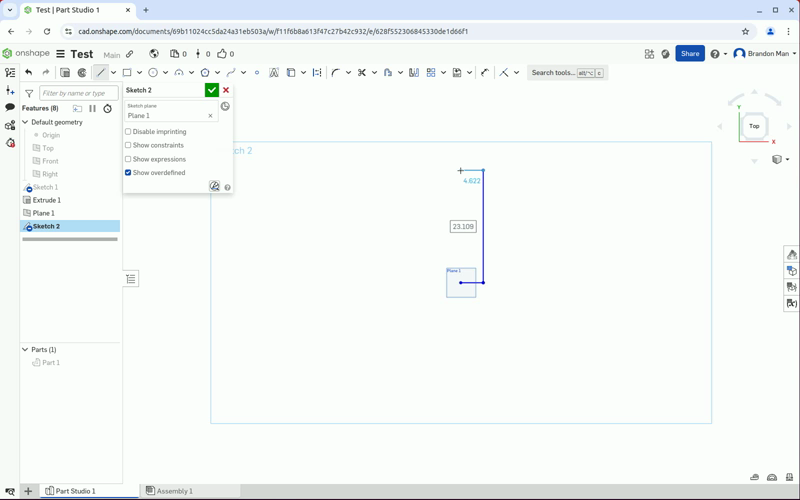
key_down(shift)
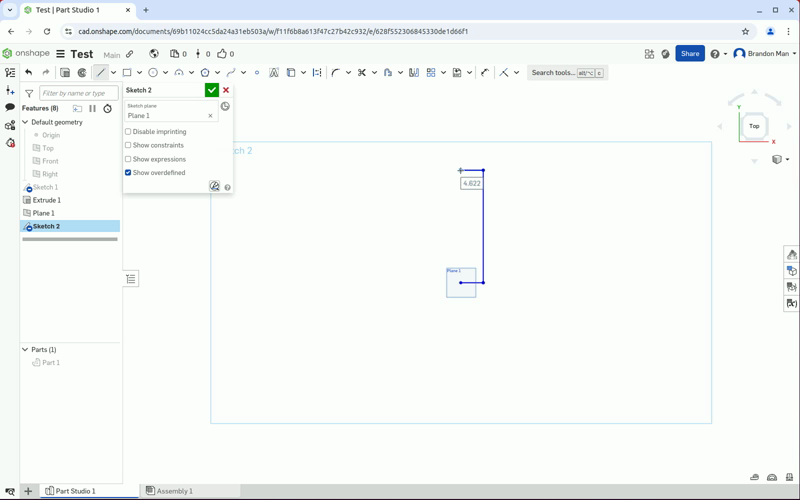
mouse_move(460, 282)
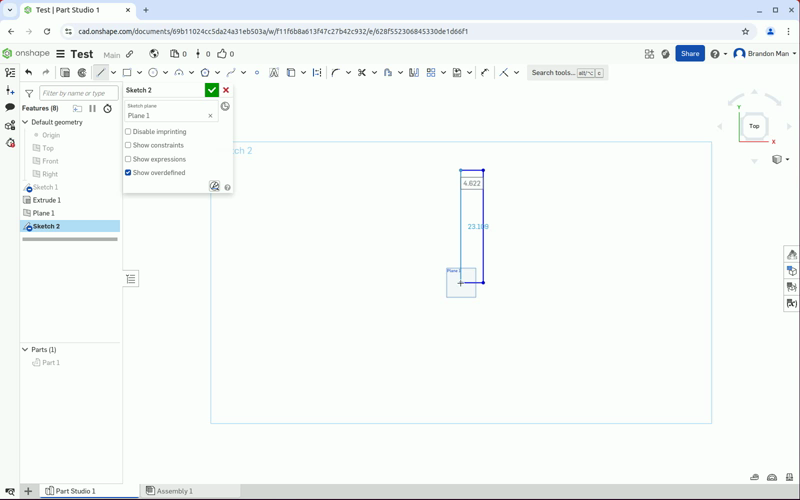
key_up(shift)
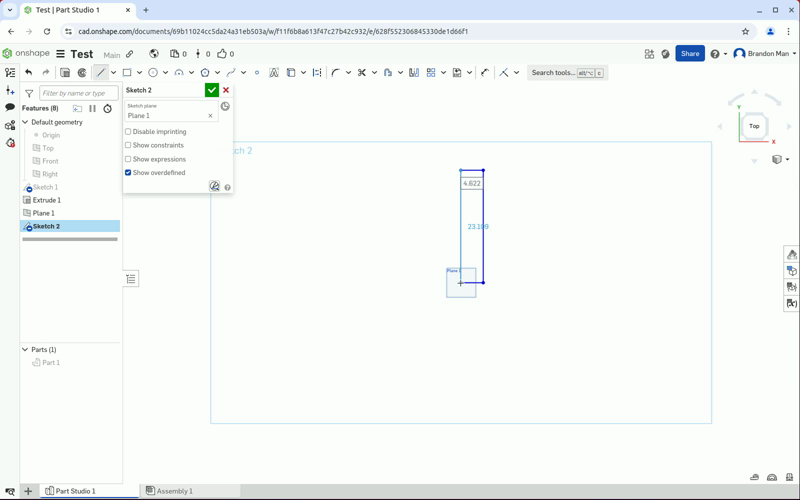
click(460, 282)
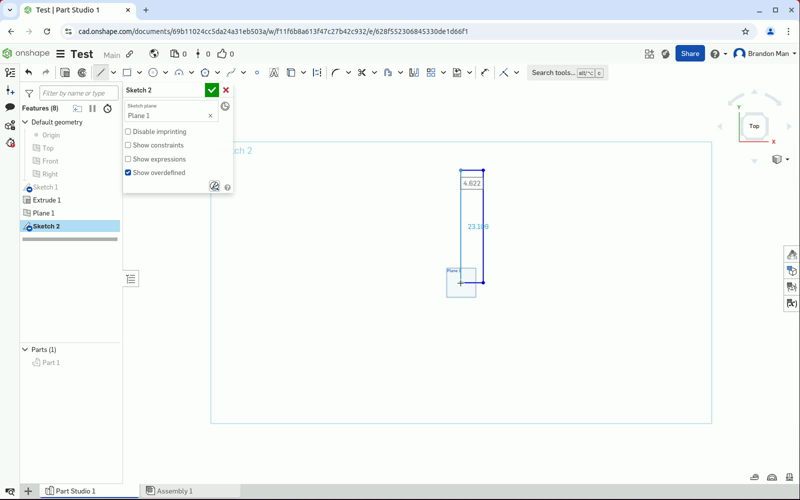
key(esc)
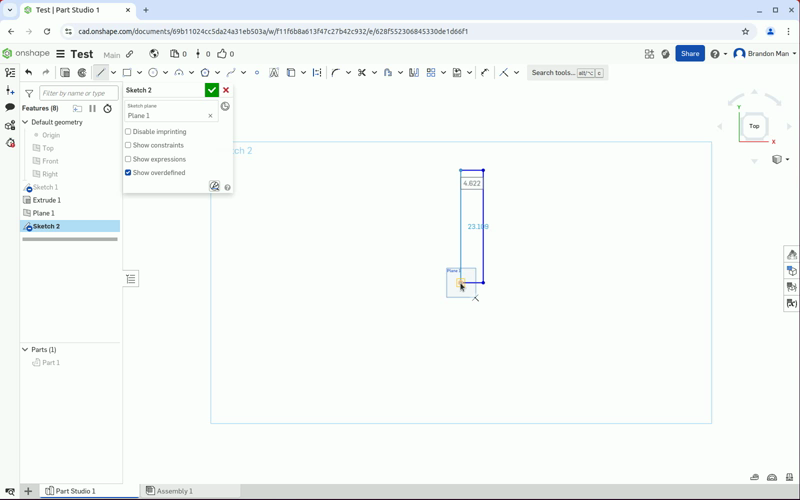
mouse_move(477, 277)
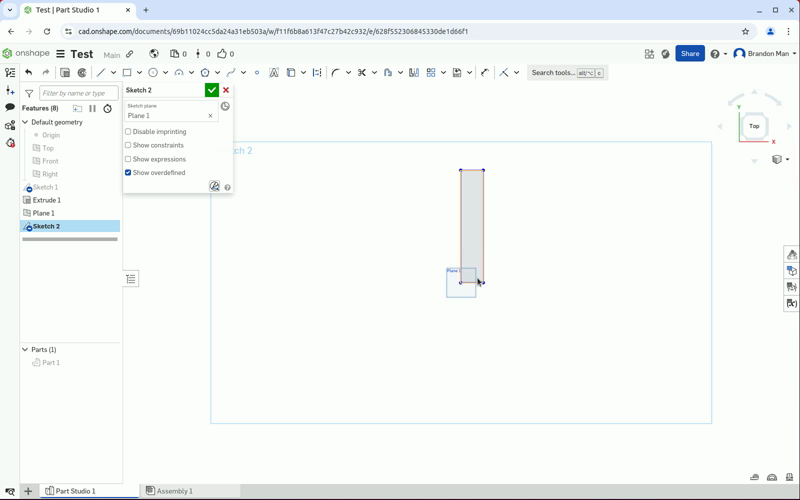
click(477, 277)
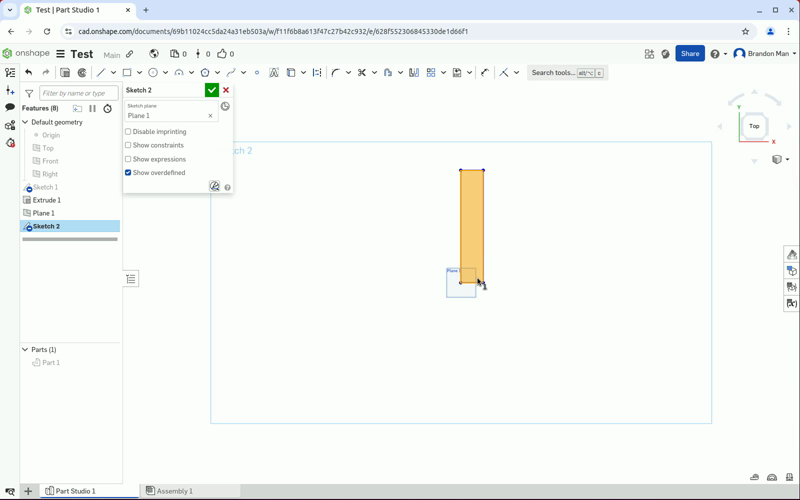
mouse_move(73, 352)
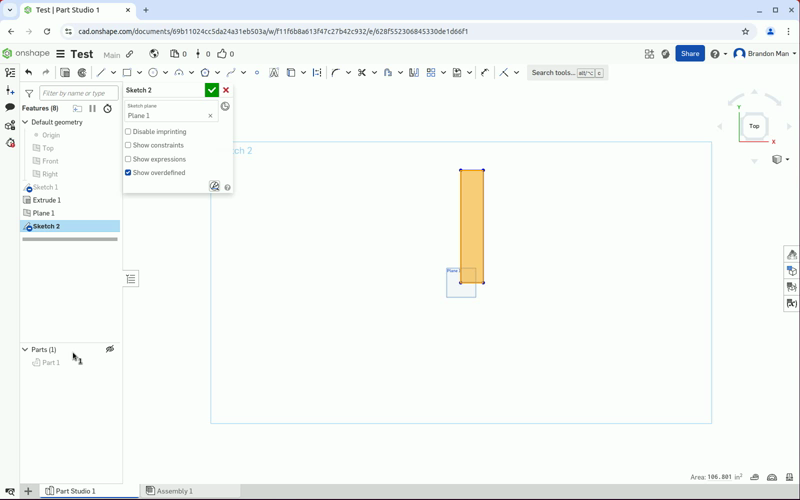
key(shift+y)
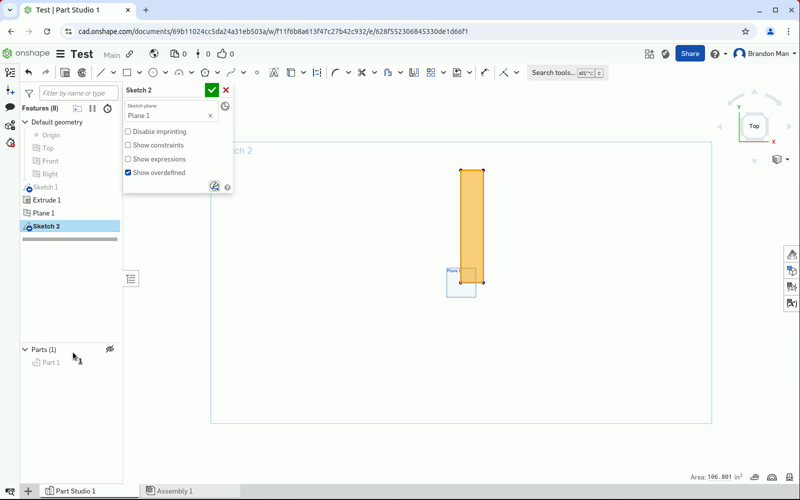
key(shift+e)
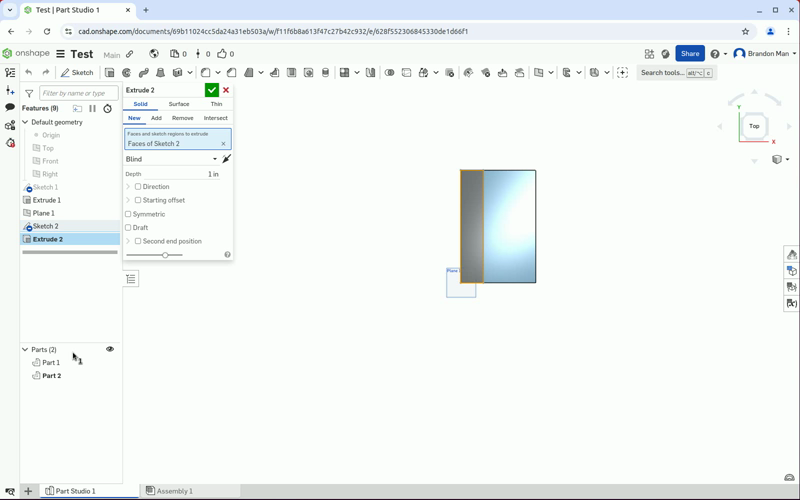
mouse_move(143, 106)
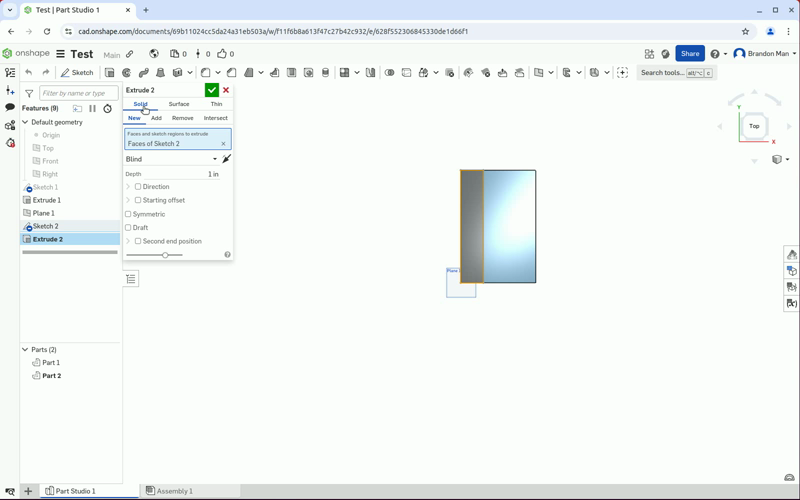
click(143, 106)
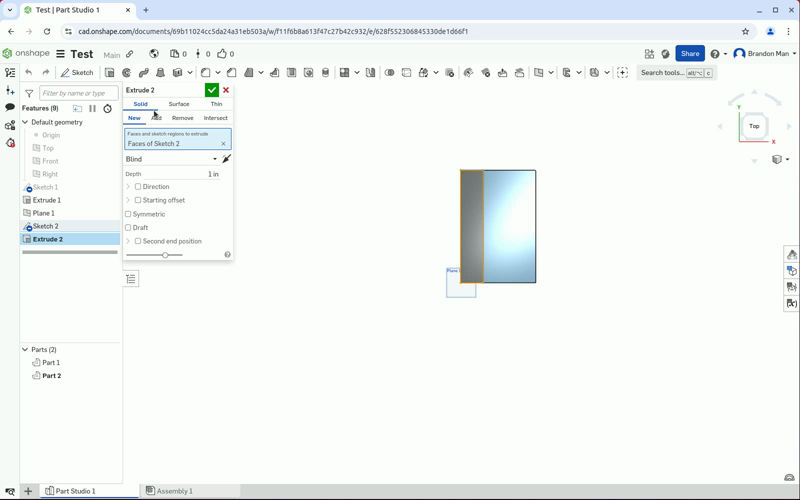
mouse_move(186, 120)
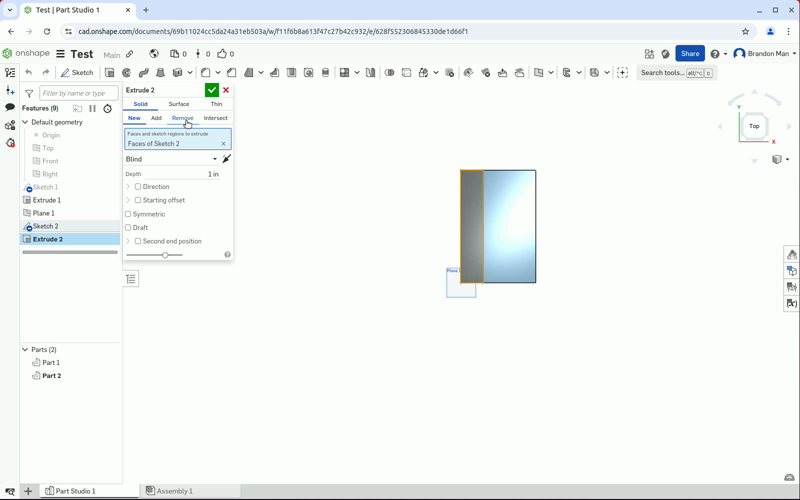
click(186, 120)
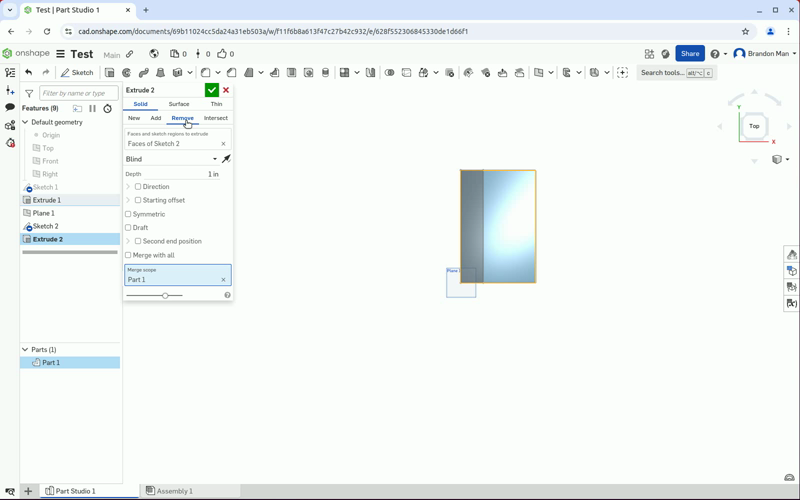
key(tab, 4)
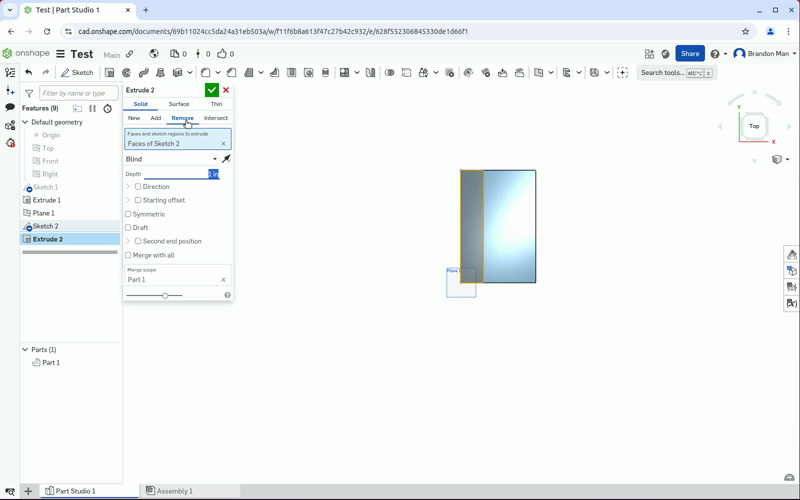
text(4.574)
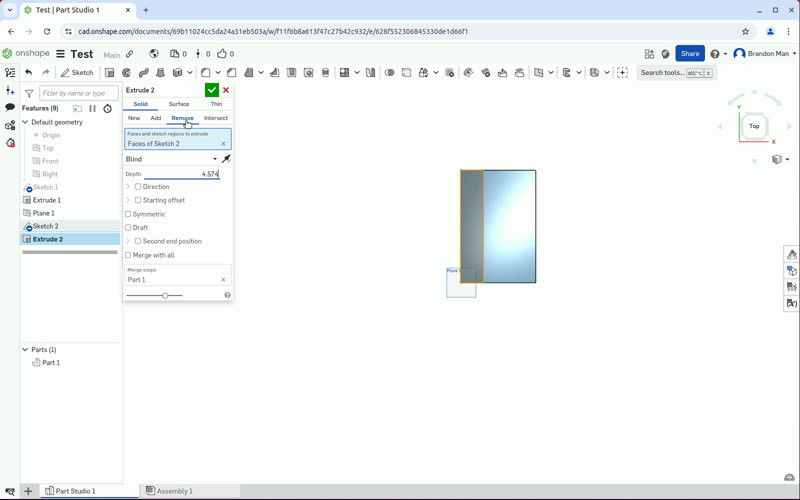
key(tab, 6)
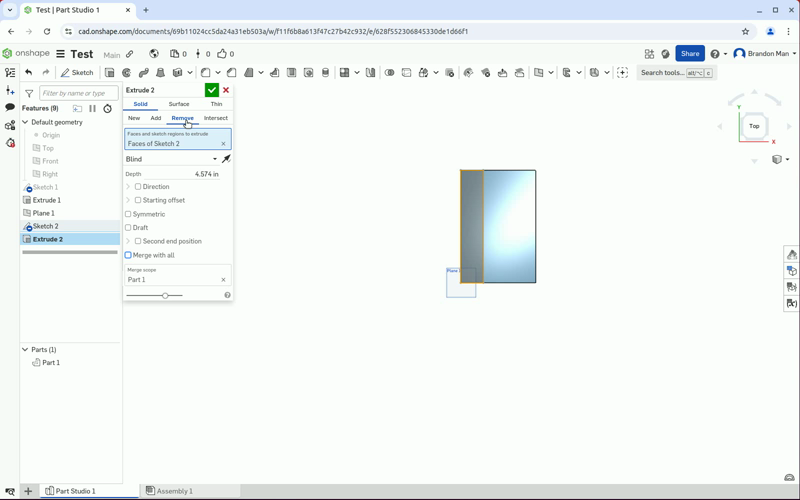
key(space)
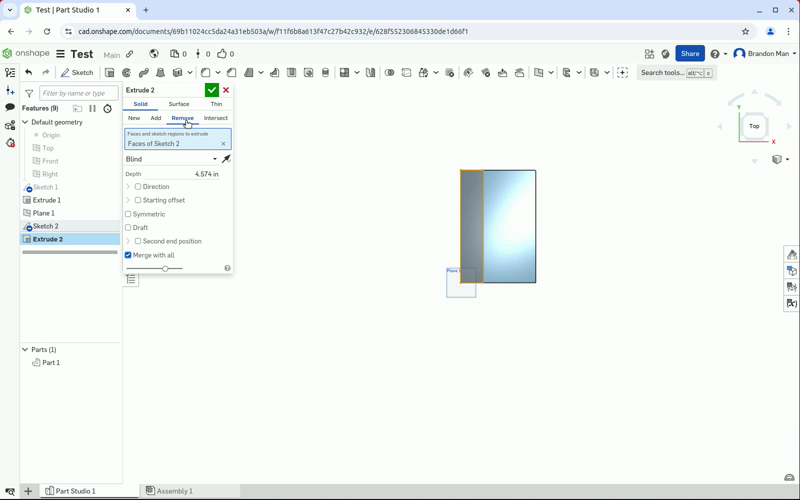
key(enter)
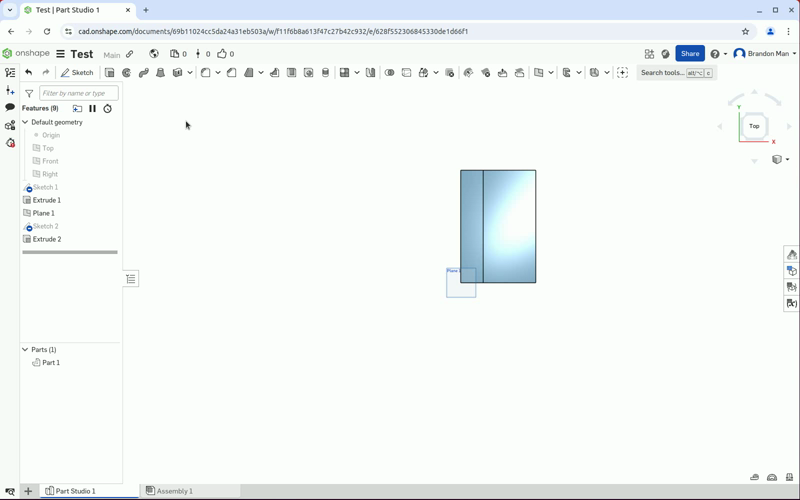
key(shift+h)
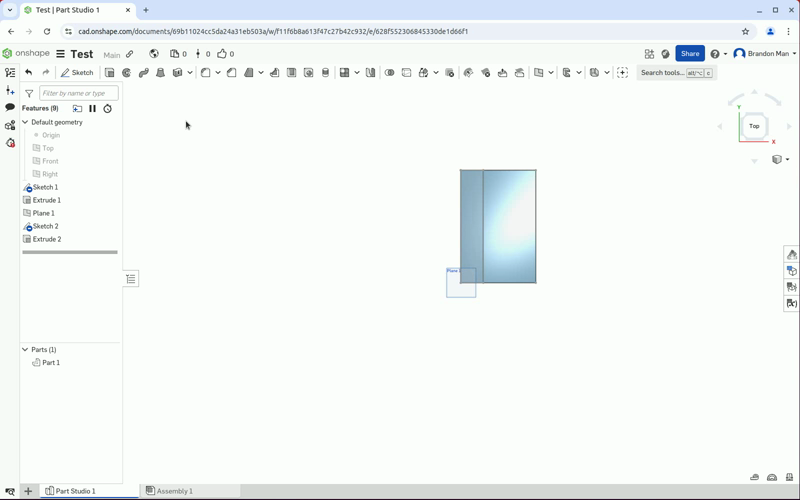
key(shift+h)
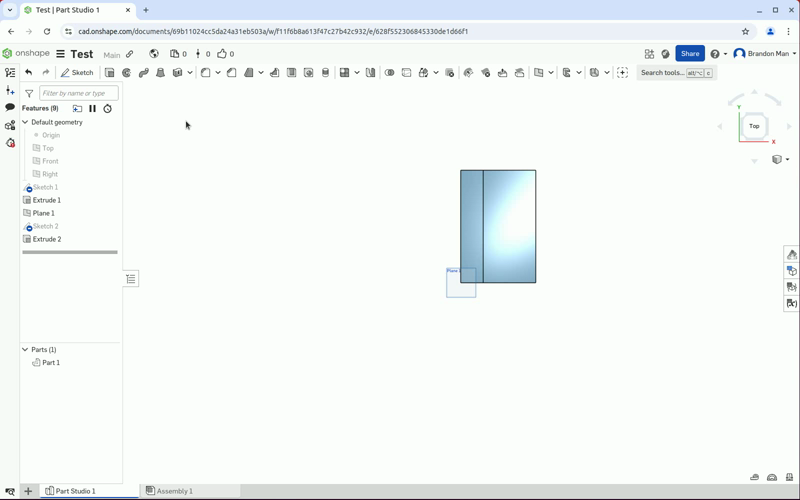
mouse_move(73, 189)
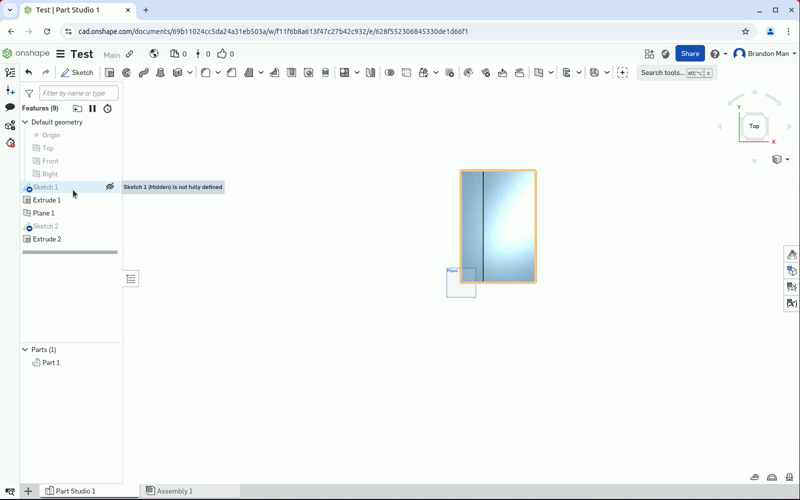
click(73, 189)
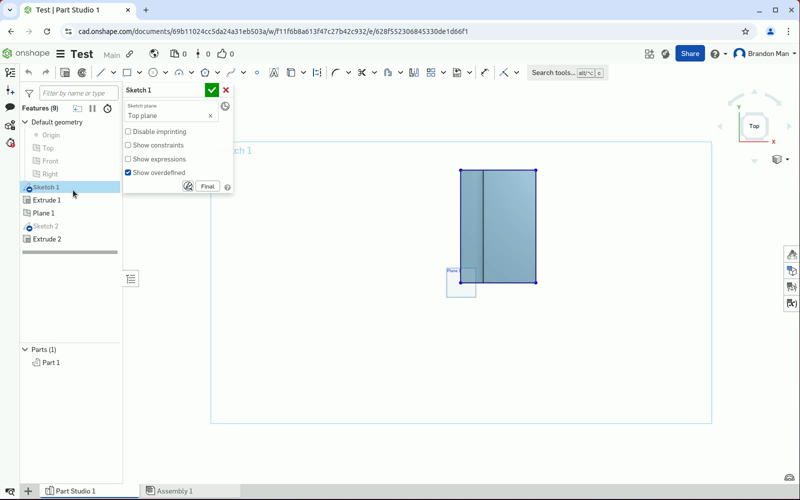
mouse_move(229, 92)
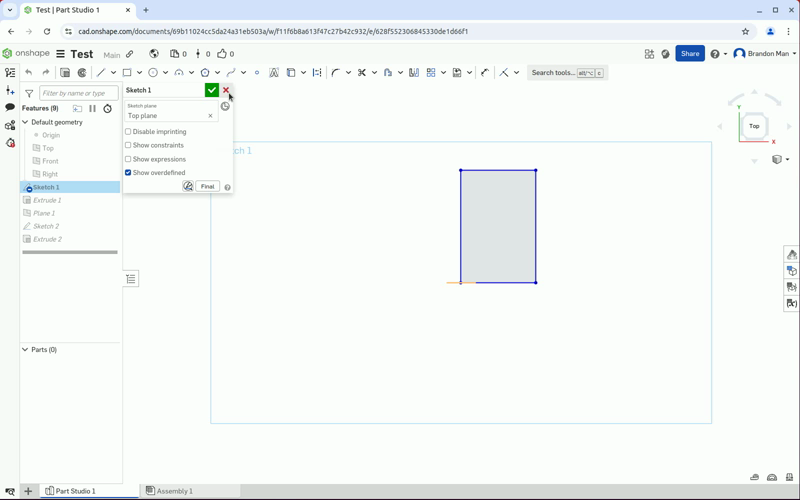
click(229, 92)
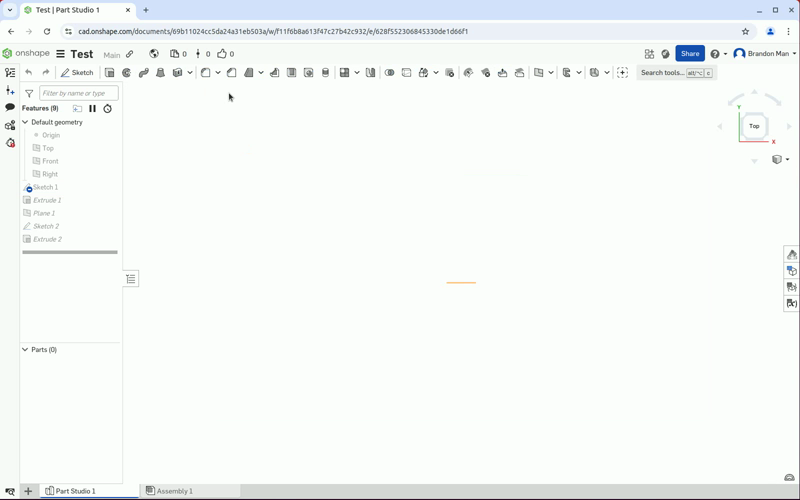
key(shift+s)
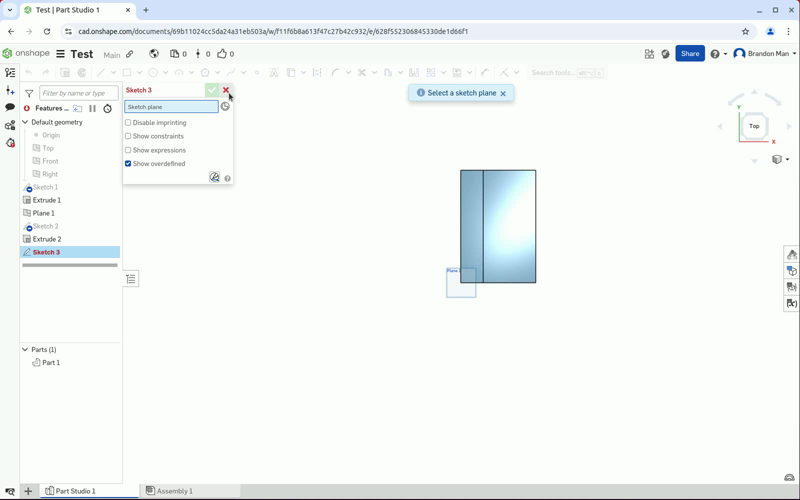
mouse_move(73, 215)
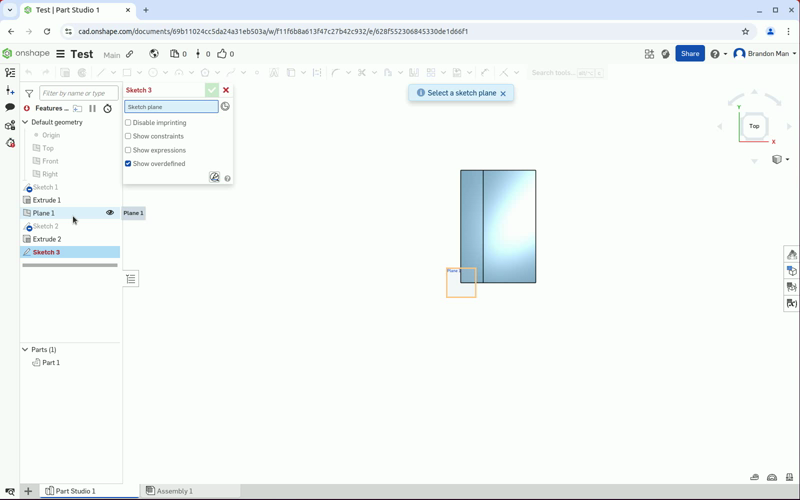
click(73, 215)
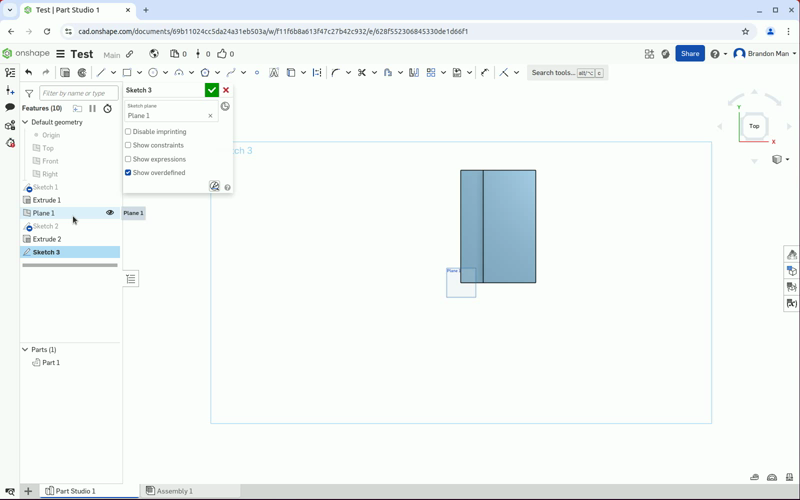
mouse_move(73, 352)
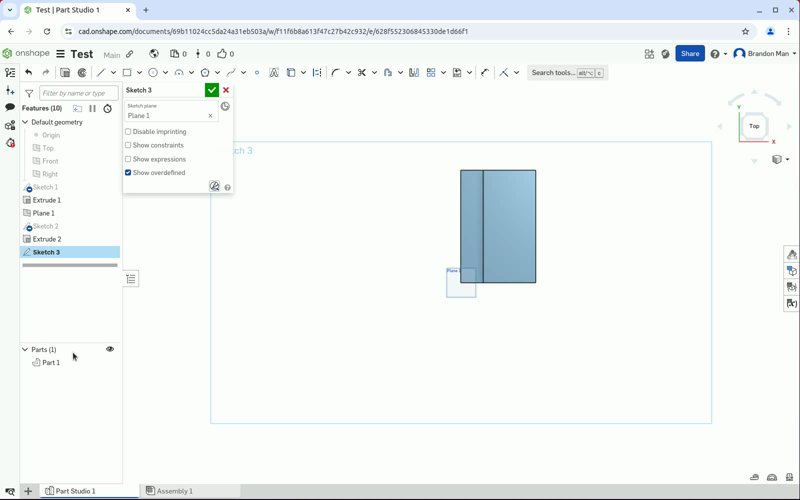
key(y)
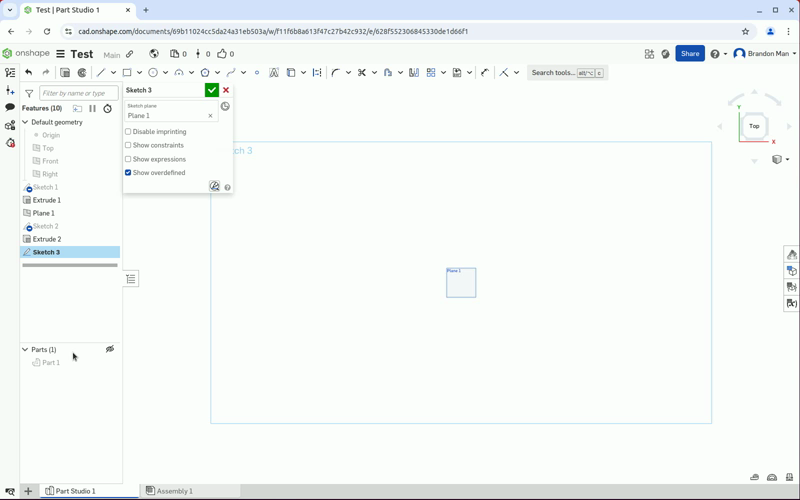
key(c)
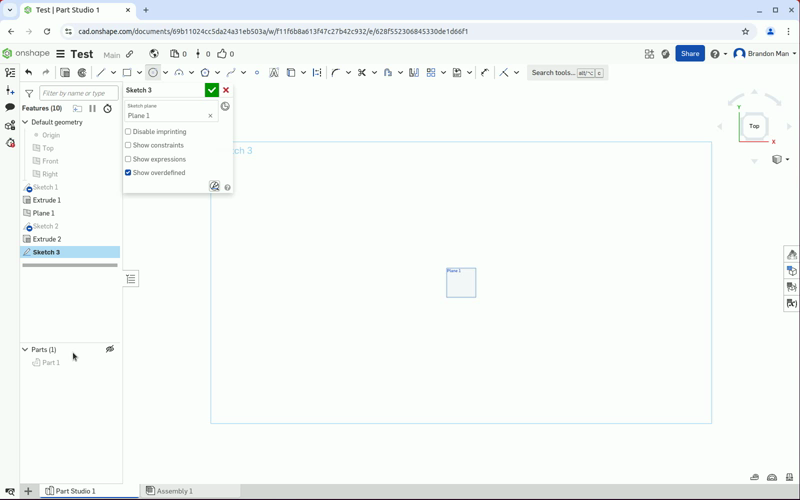
key_down(shift)
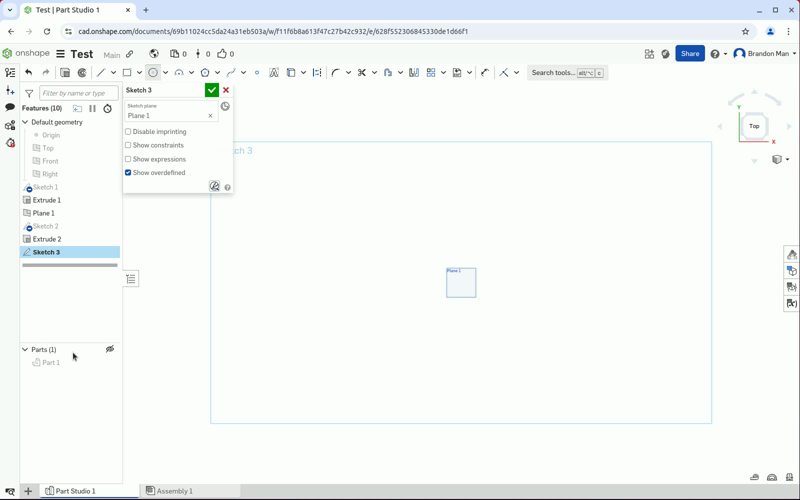
mouse_move(510, 226)
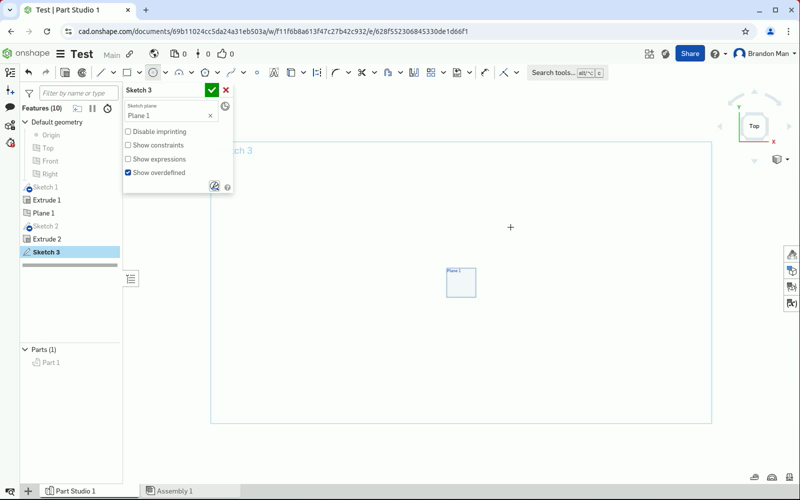
click(510, 226)
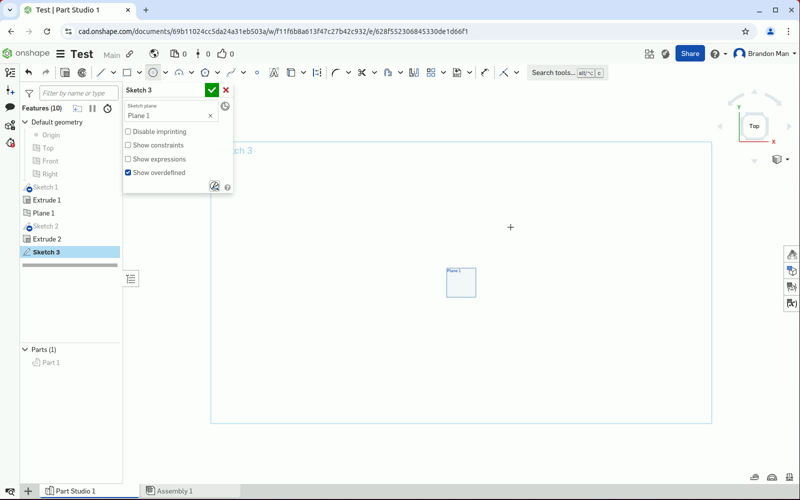
key_up(shift)
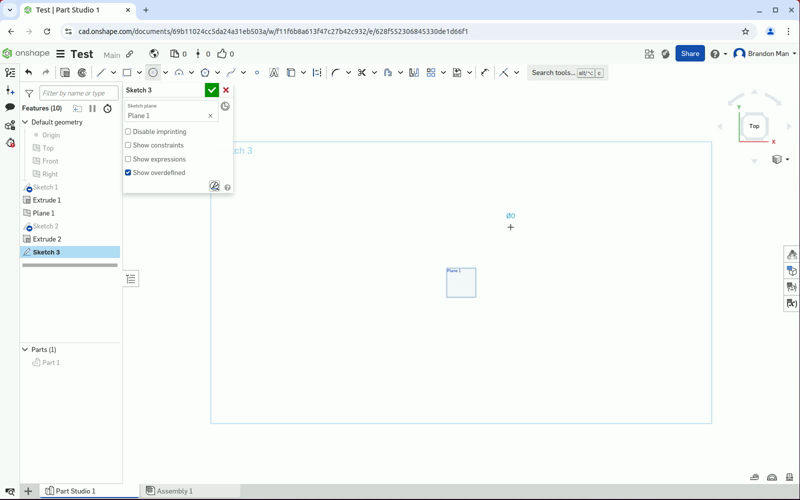
mouse_move(526, 226)
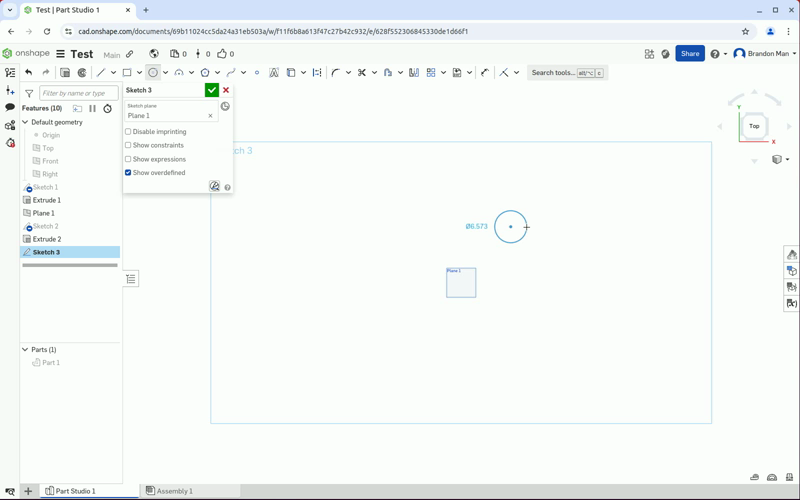
click(526, 226)
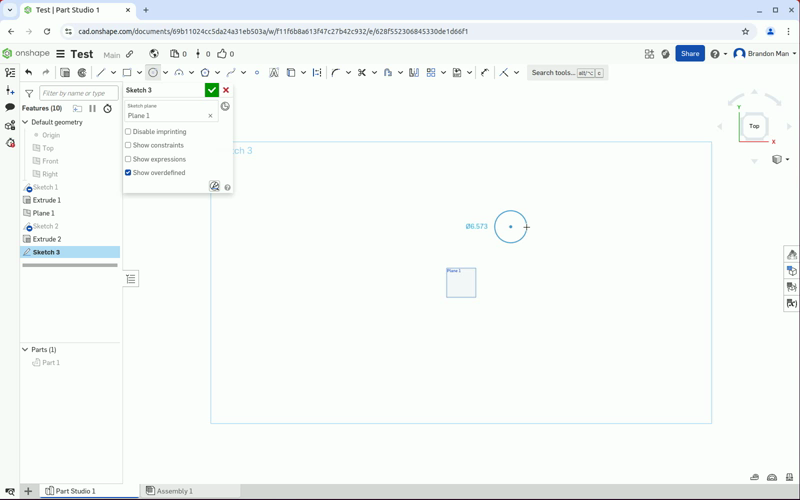
key(esc)
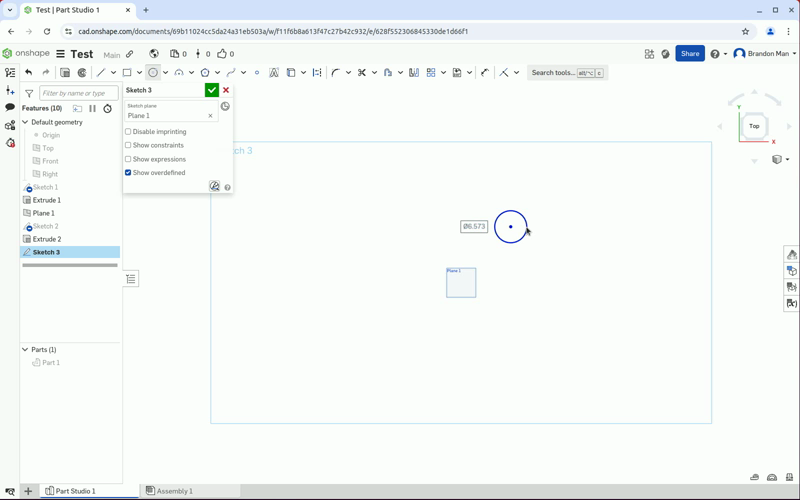
mouse_move(501, 227)
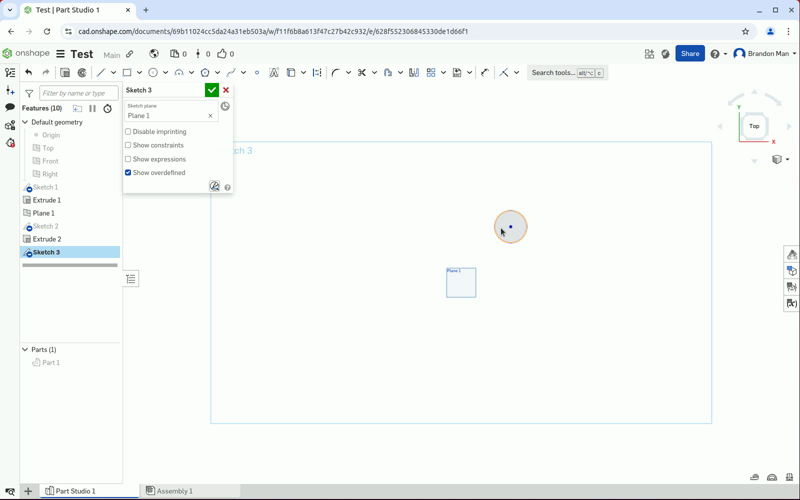
scroll(6)
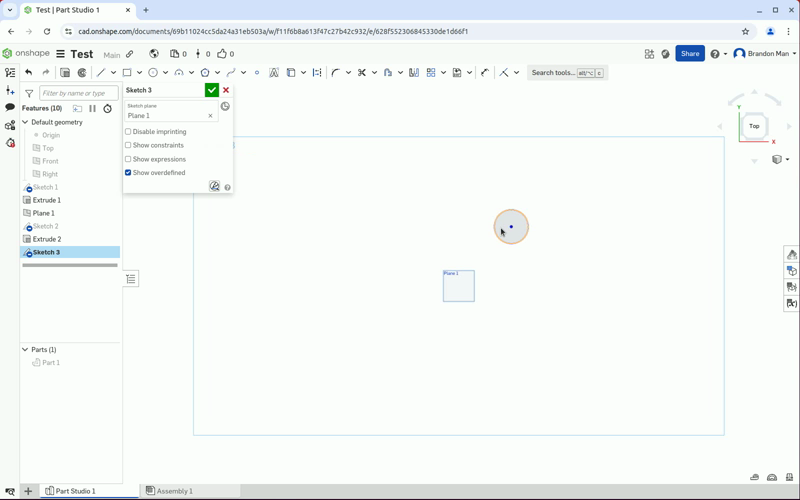
scroll(6)
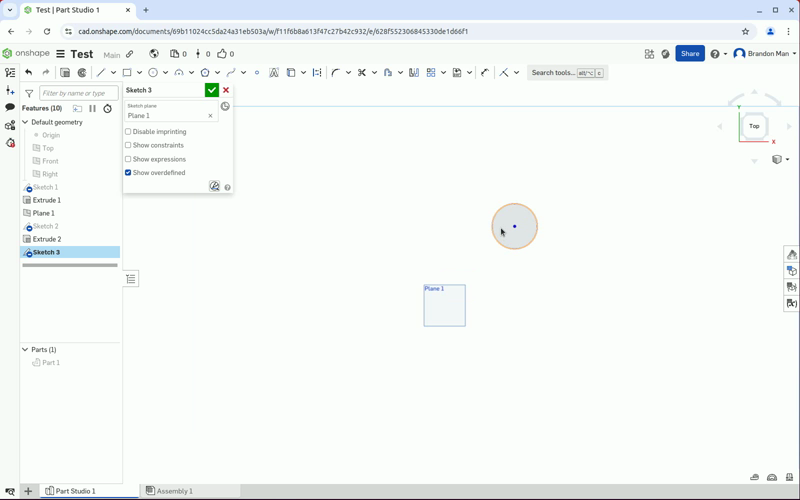
scroll(6)
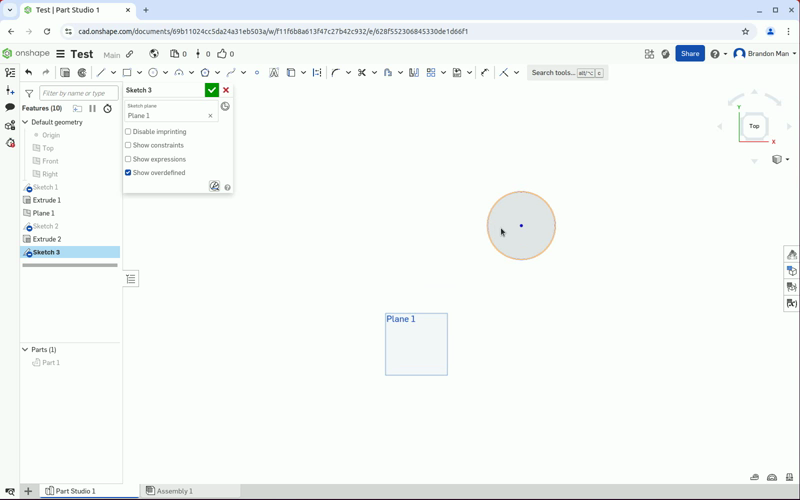
scroll(6)
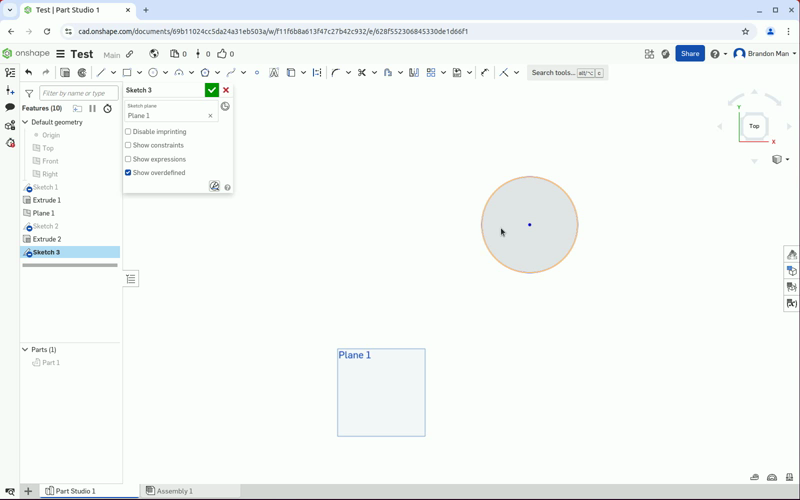
scroll(6)
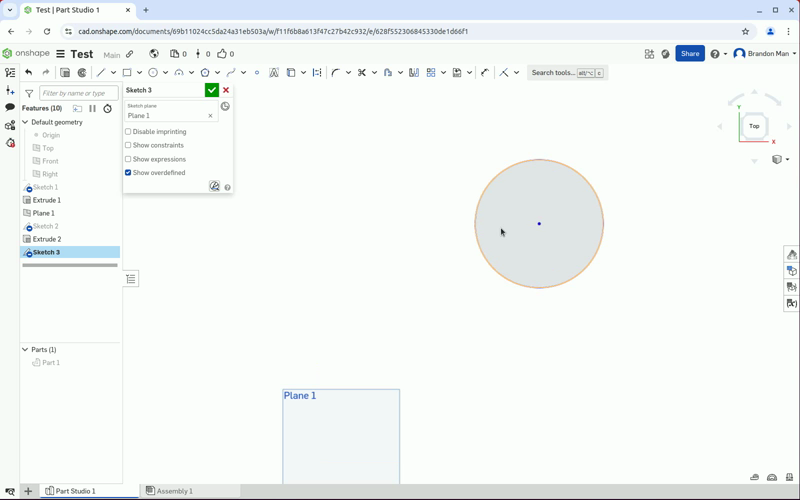
scroll(6)
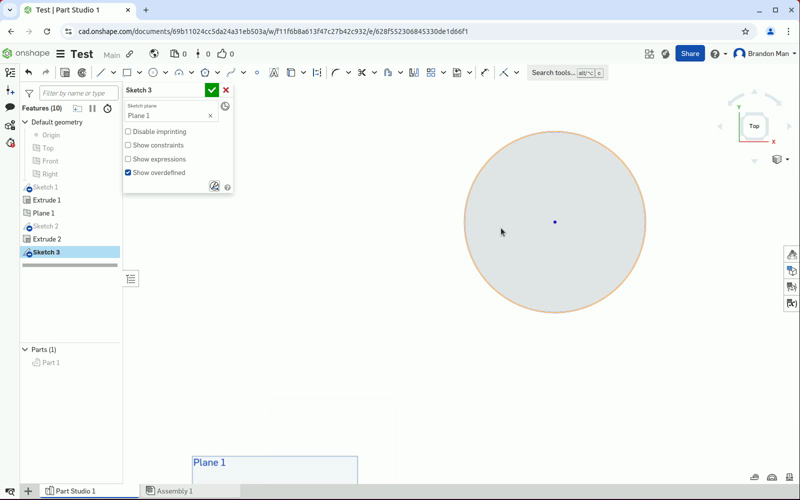
scroll(6)
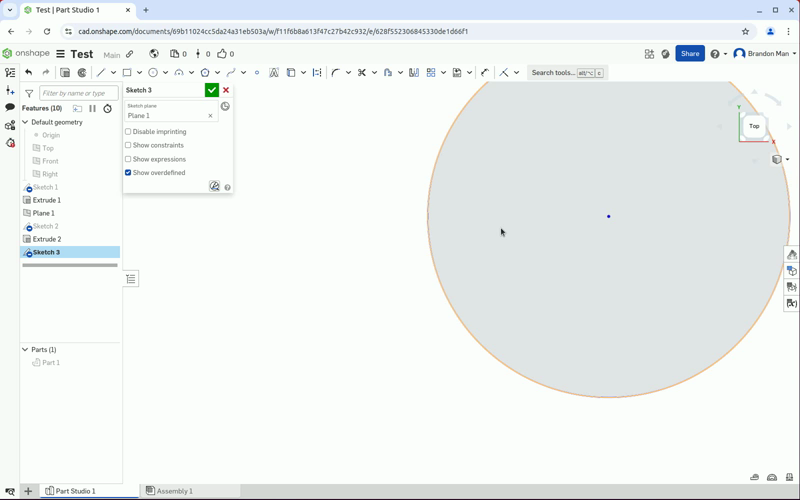
click(501, 227)
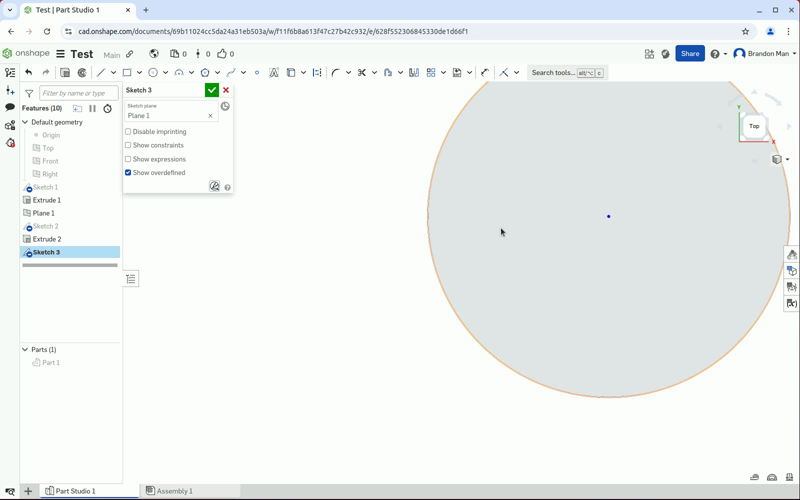
scroll(-6)
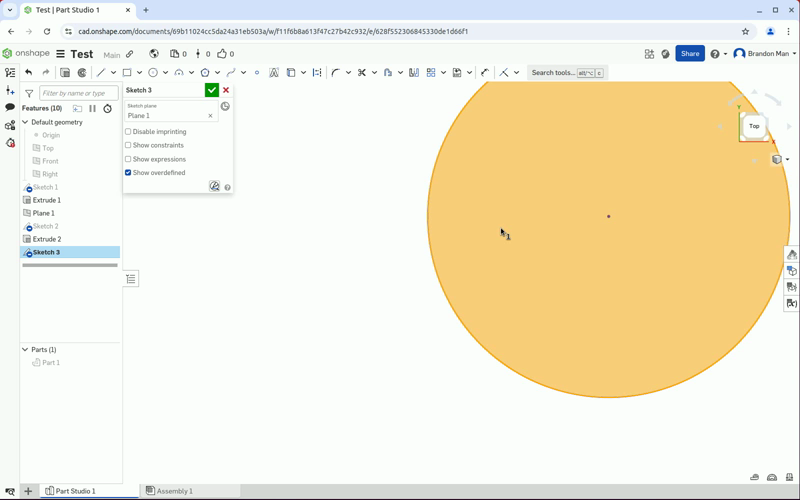
scroll(-6)
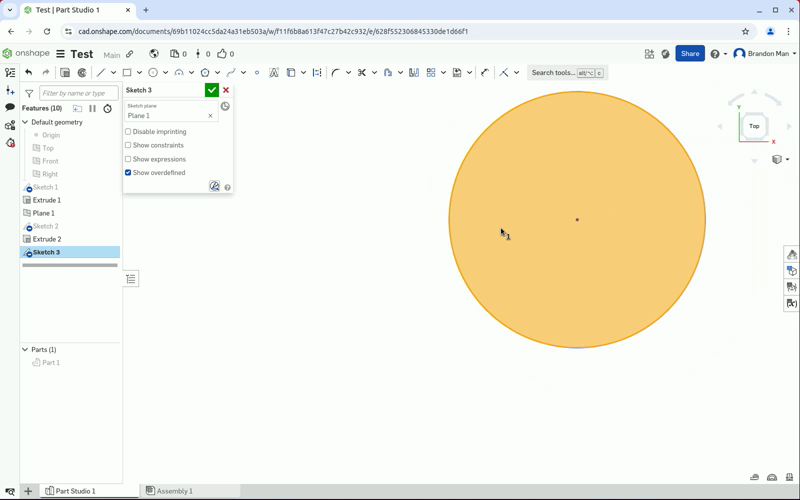
scroll(-6)
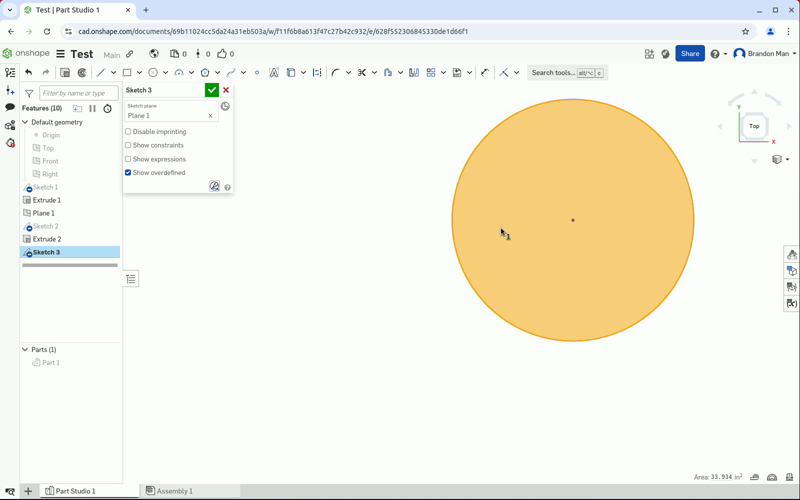
scroll(-6)
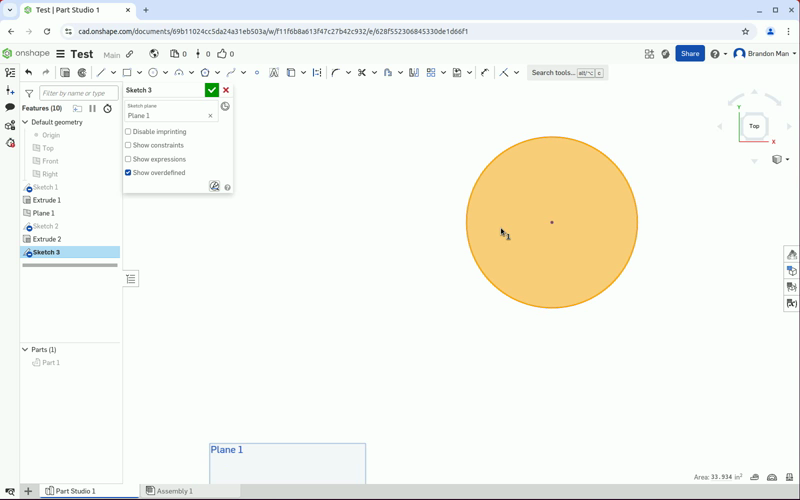
scroll(-6)
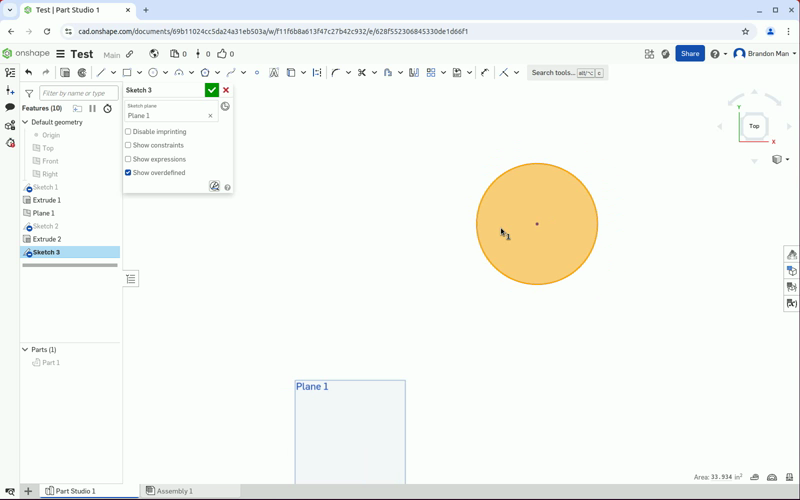
scroll(-6)
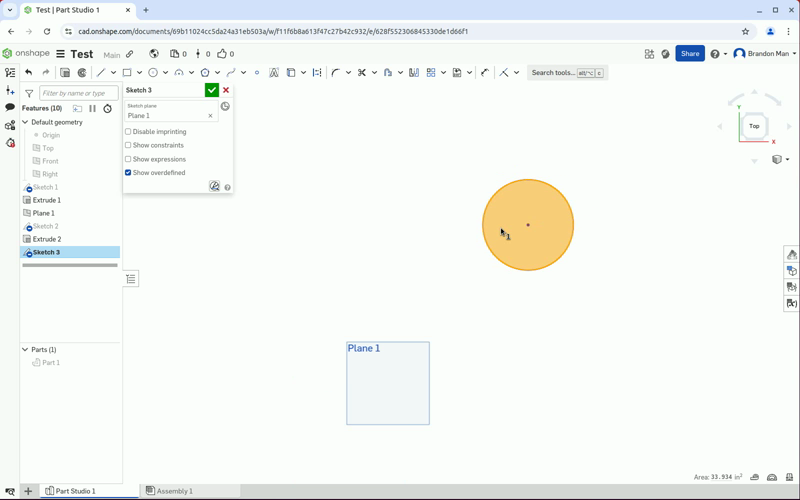
scroll(-6)
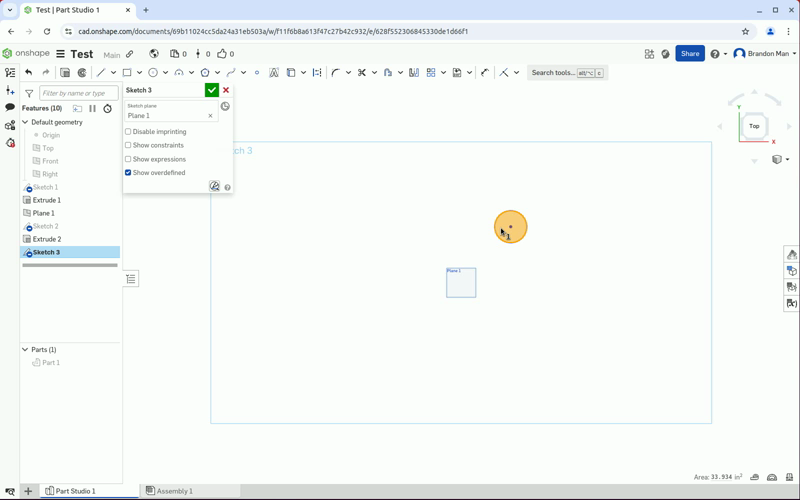
mouse_move(73, 352)
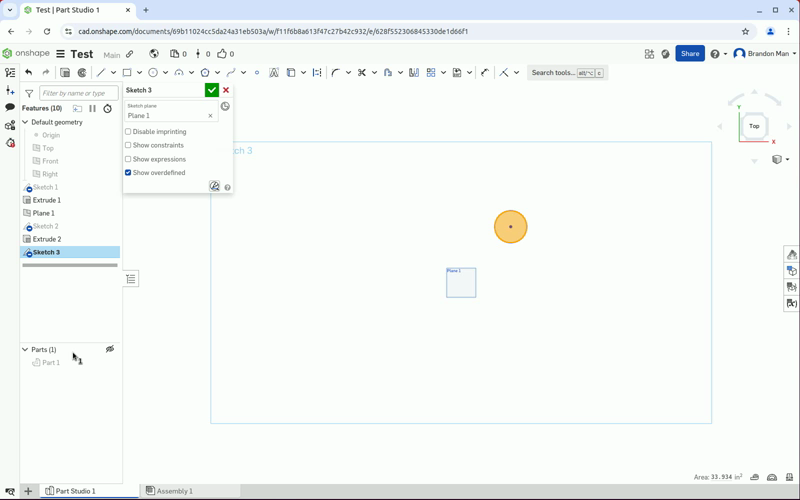
key(shift+y)
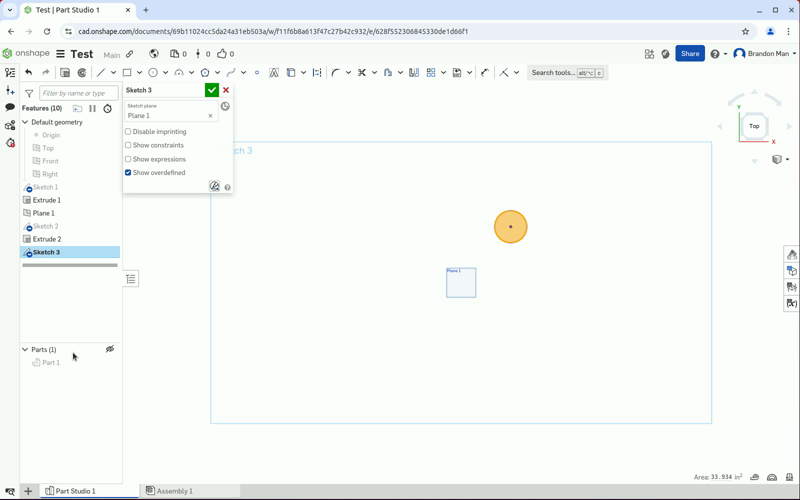
key(shift+e)
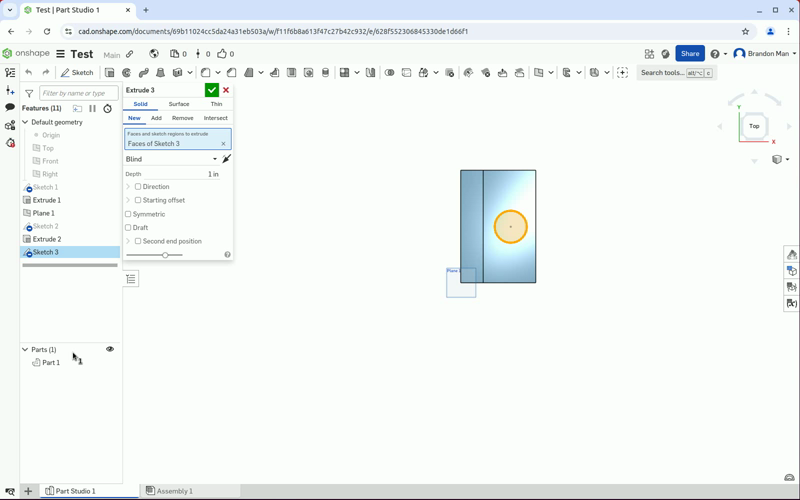
mouse_move(143, 106)
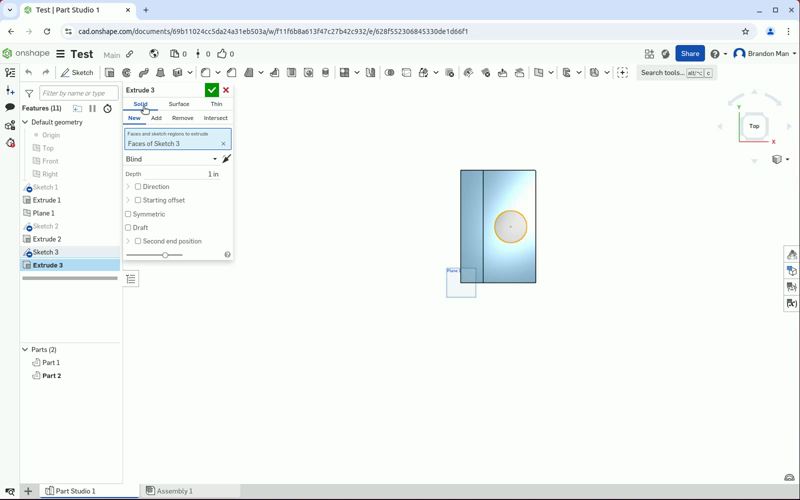
click(143, 106)
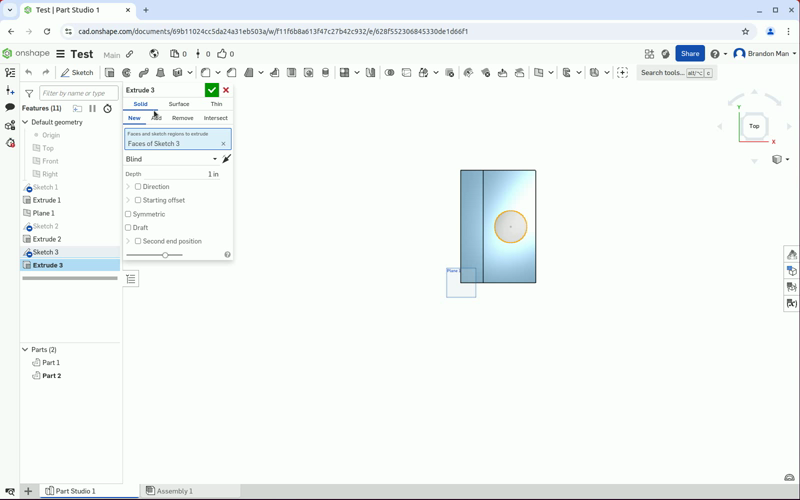
mouse_move(186, 120)
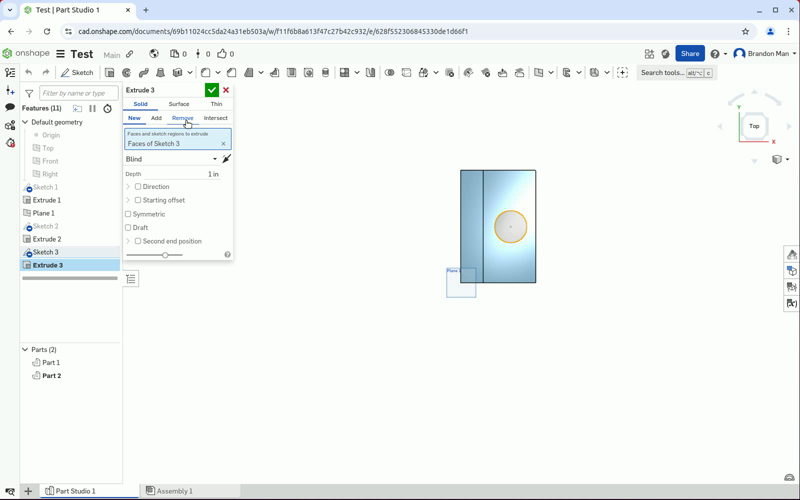
click(186, 120)
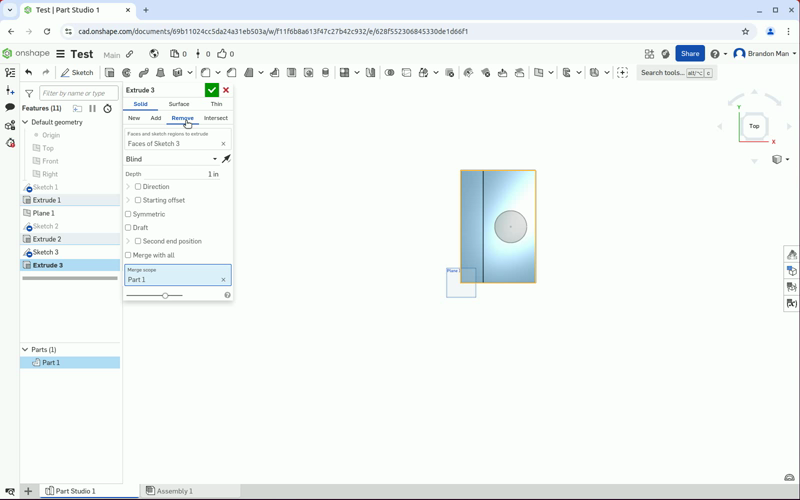
key(tab, 4)
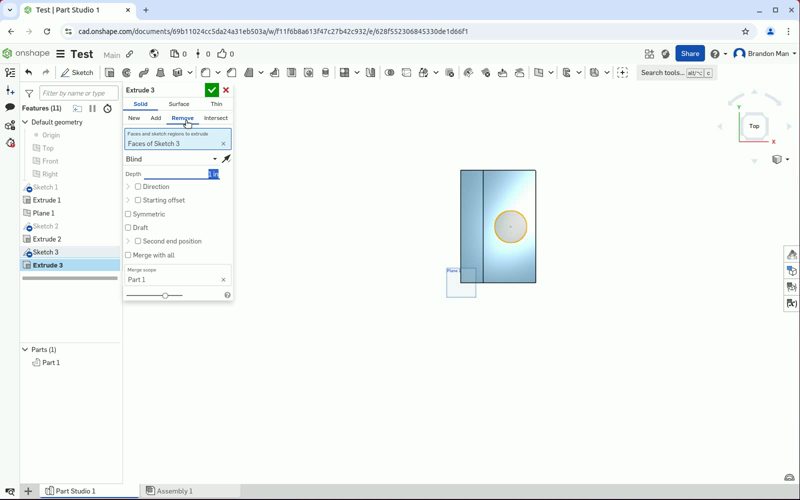
text(30.811)
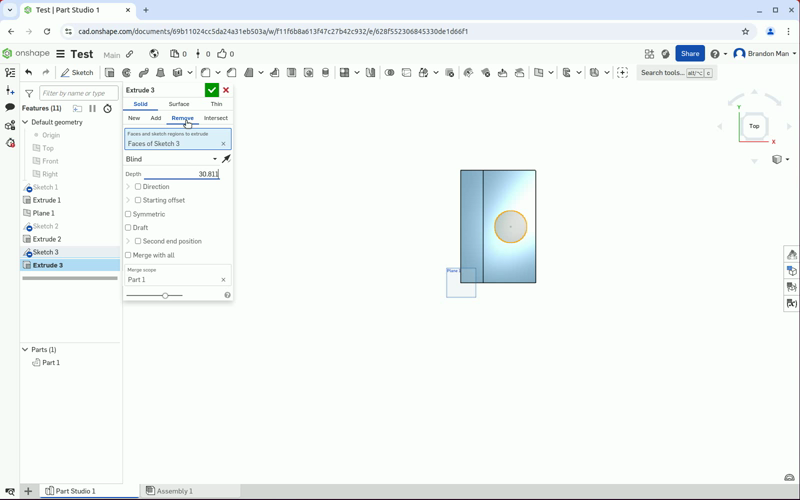
key(tab, 6)
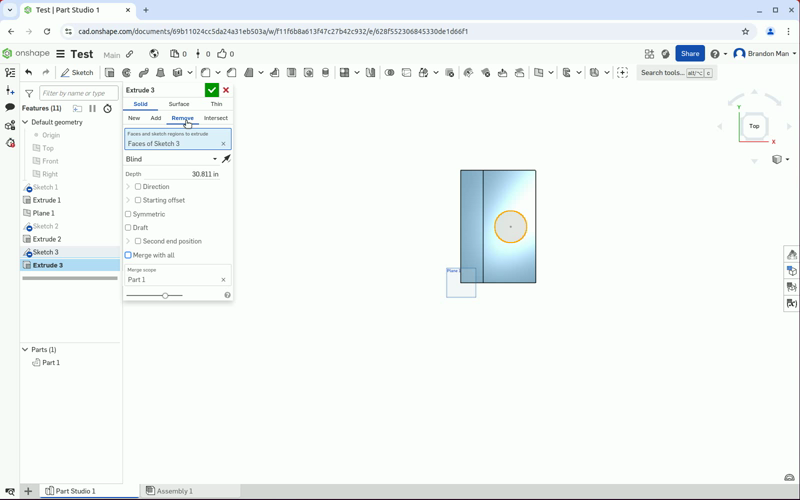
key(space)
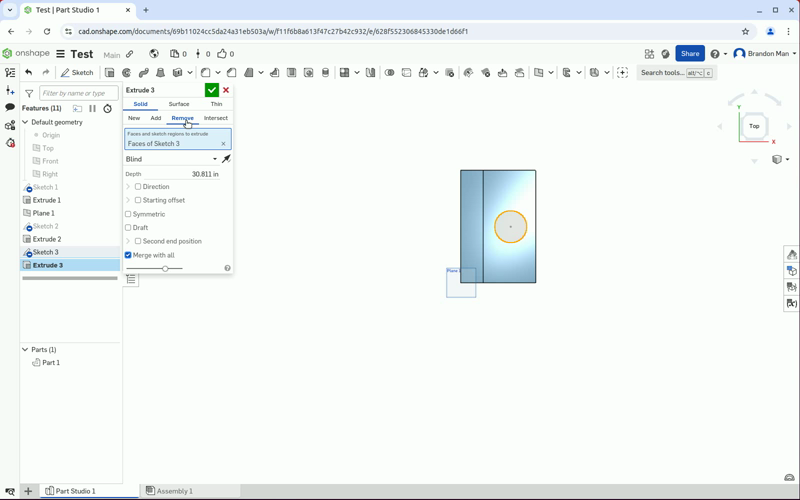
key(enter)
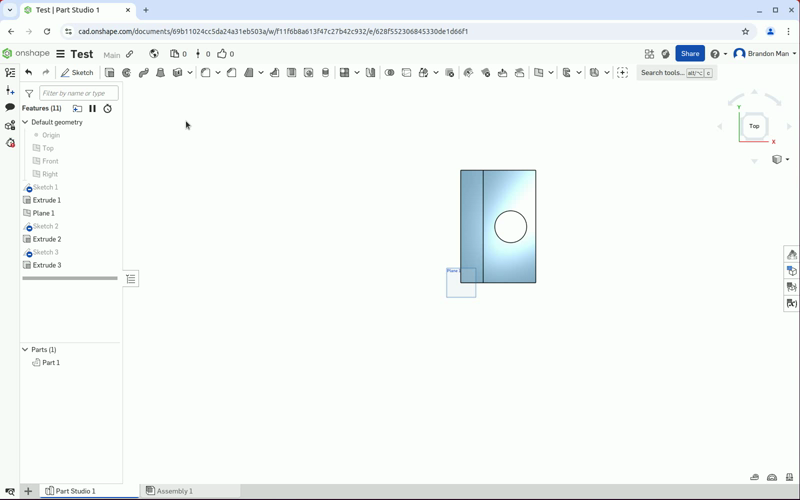
key(shift+h)
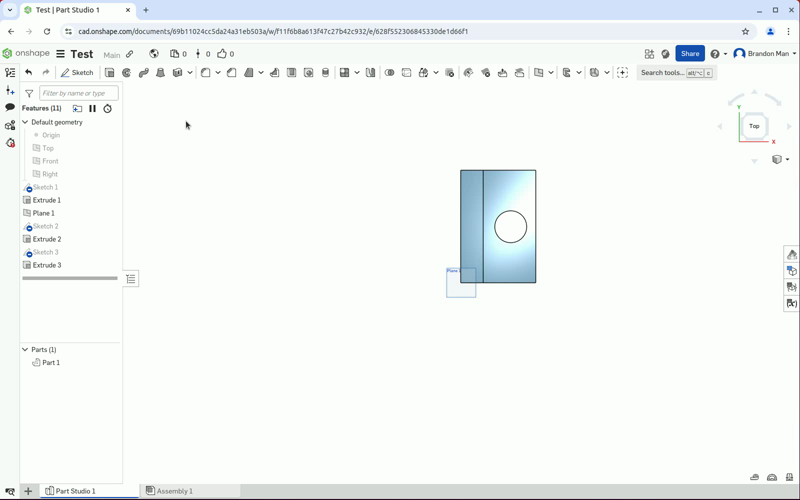
key(shift+h)
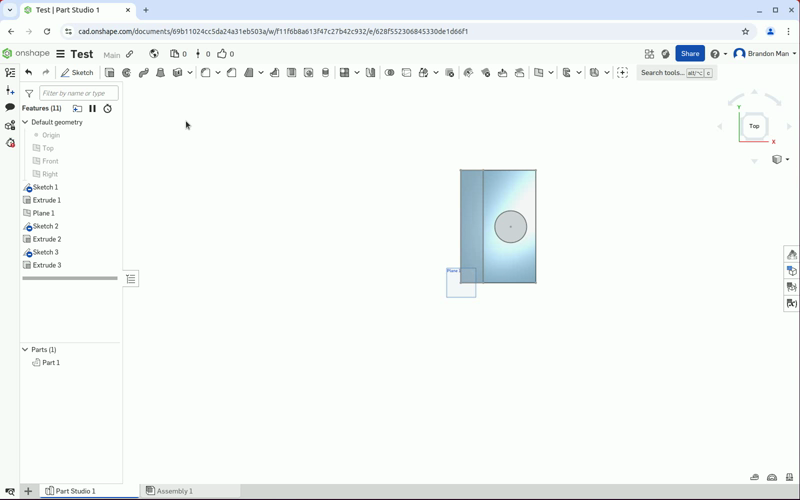
key(shift+7)
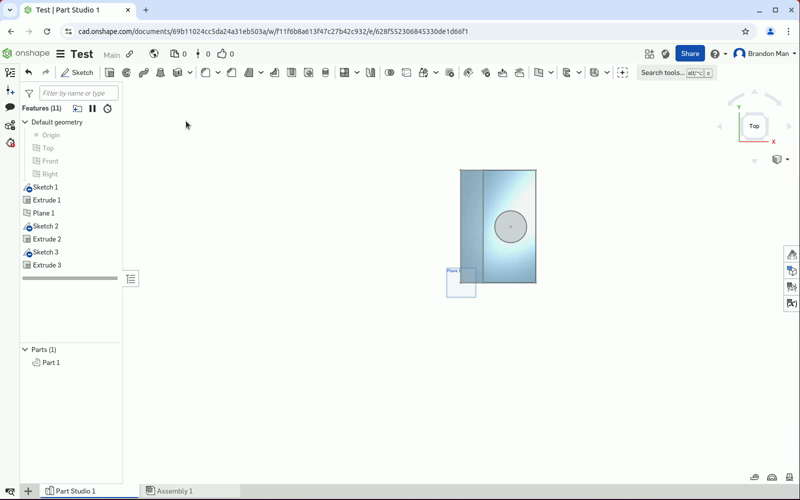
key(up, 3)
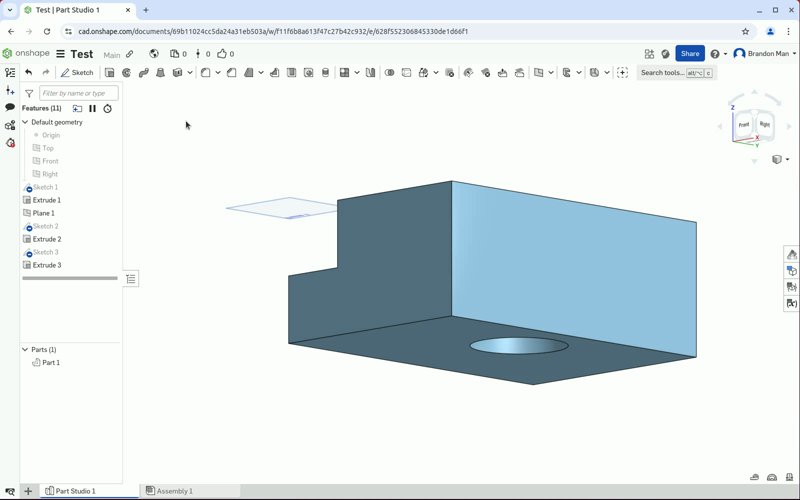
key(left, 3)
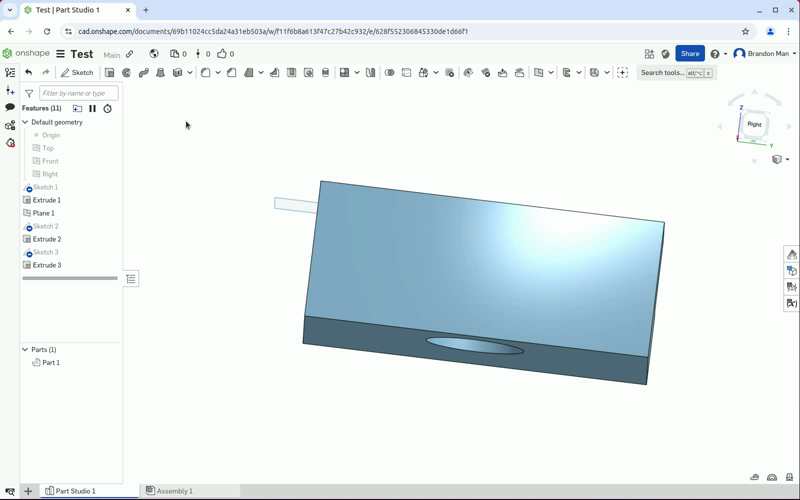
key(right, 3)
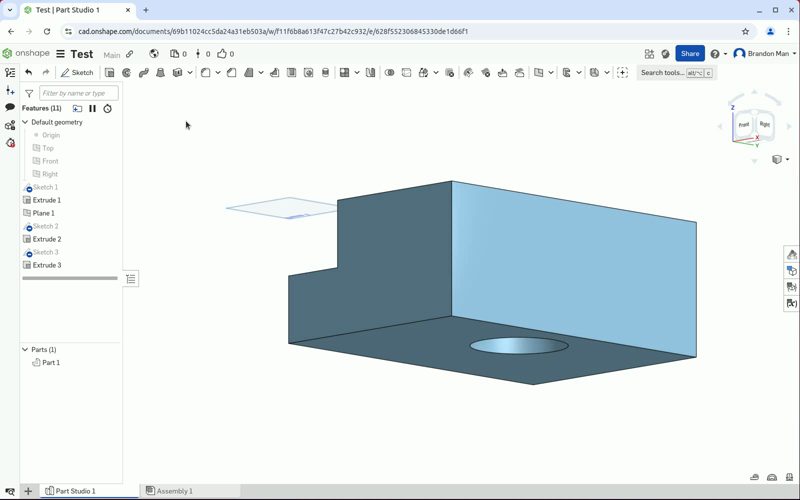
key(down, 3)
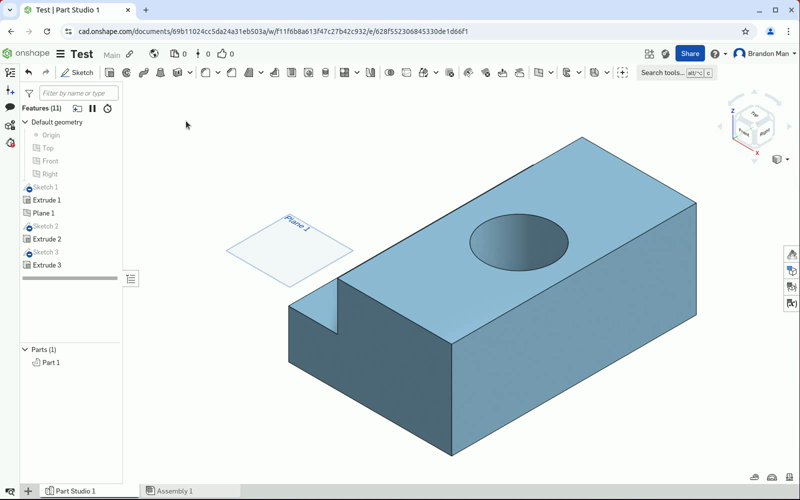
mouse_move(73, 189)
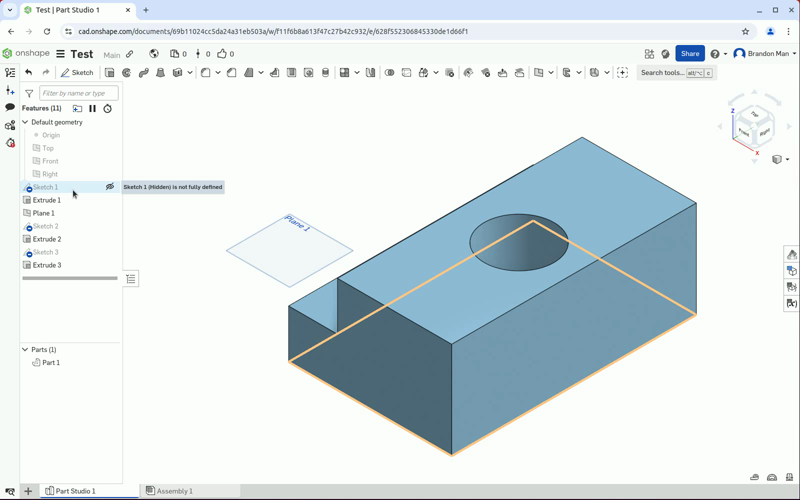
click(73, 189)